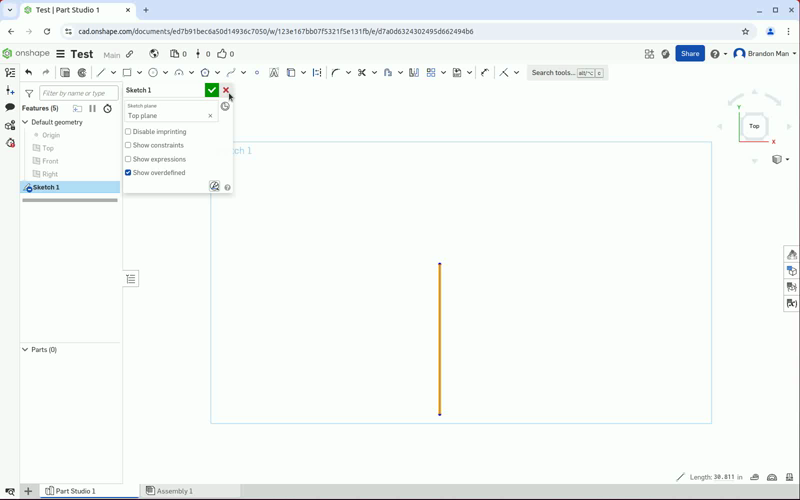
key(shift+h)
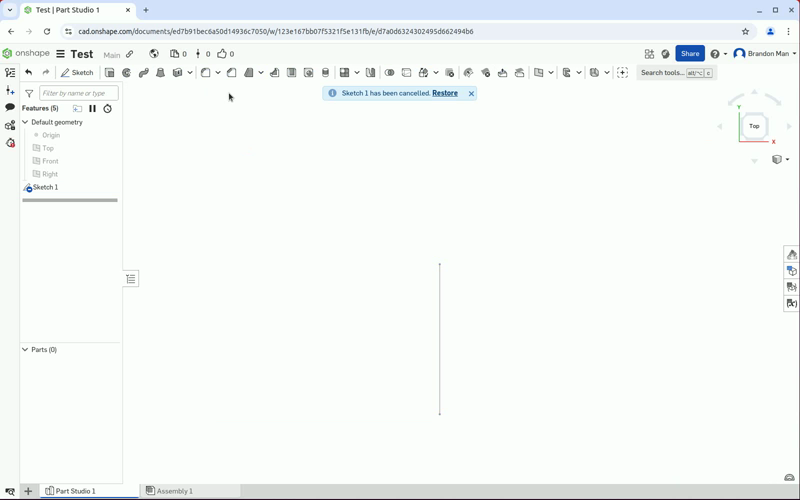
key(shift+s)
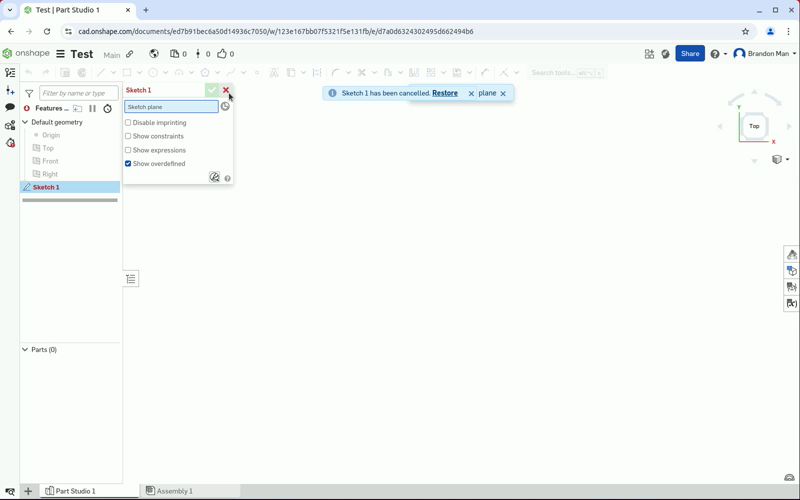
mouse_move(73, 150)
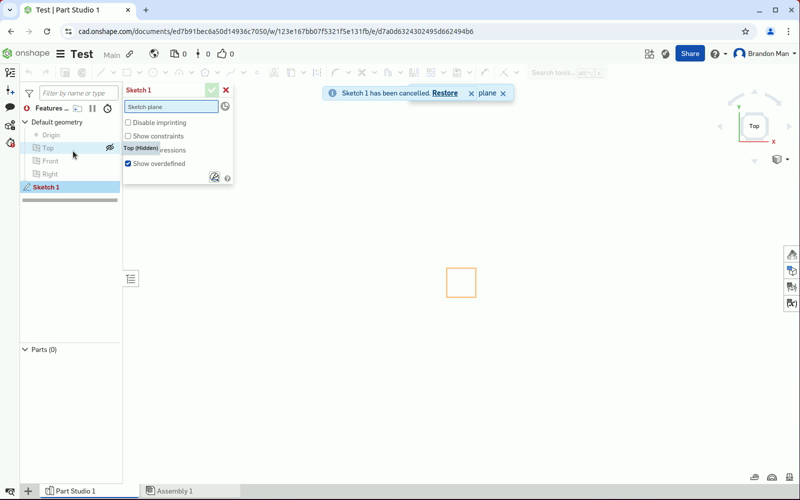
click(73, 150)
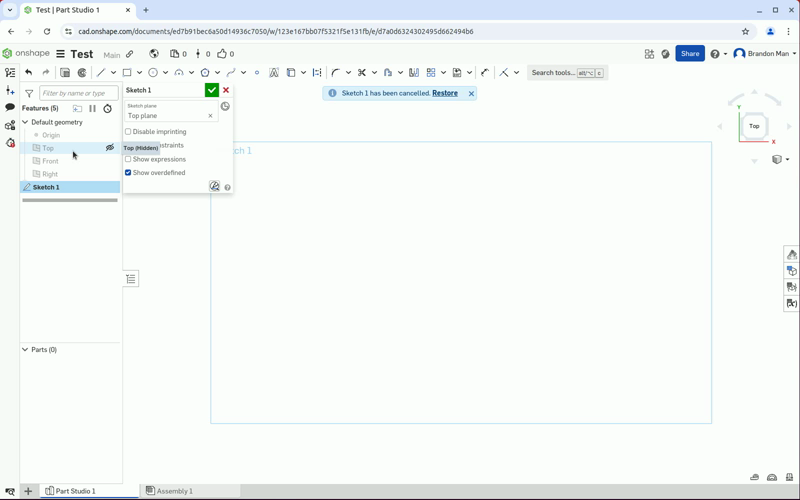
mouse_move(73, 352)
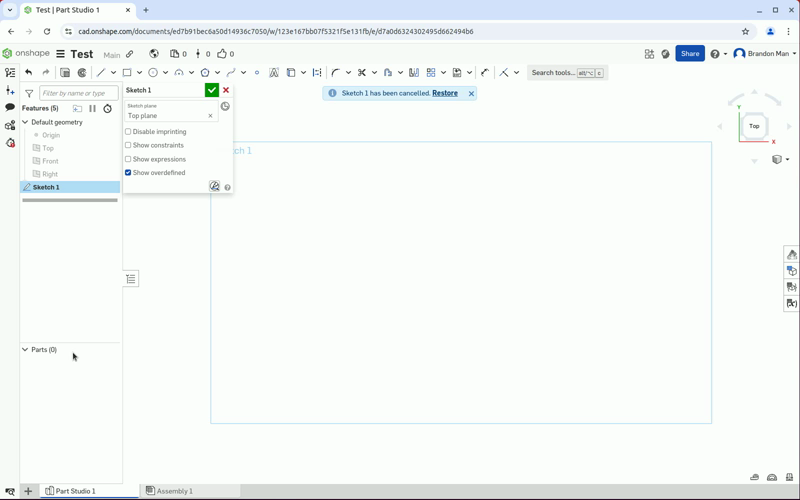
key(y)
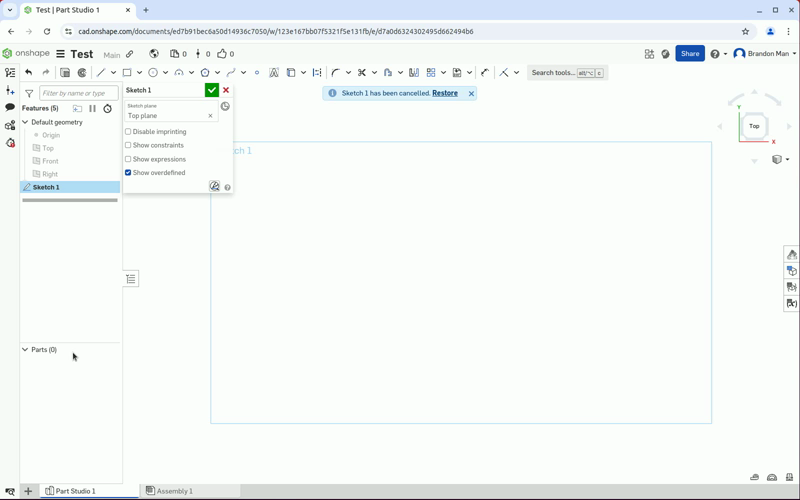
key(l)
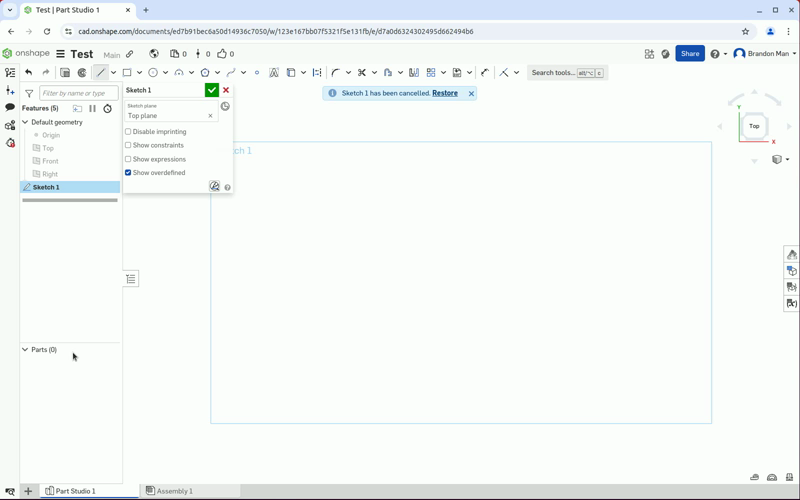
key_down(shift)
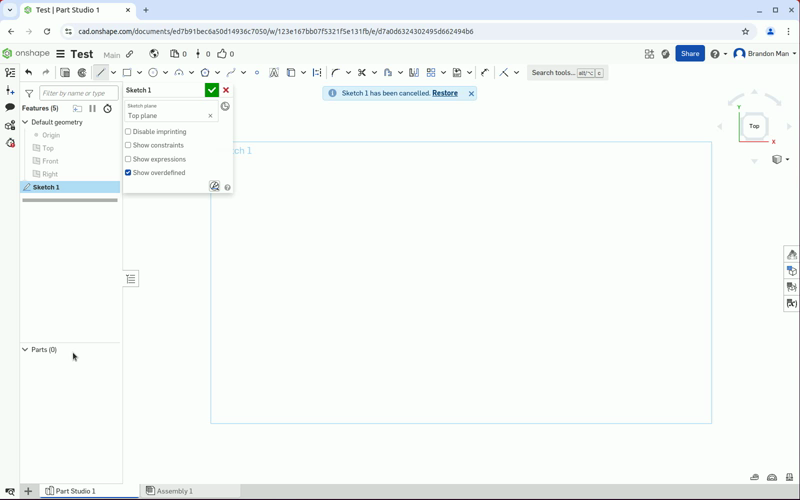
mouse_move(412, 303)
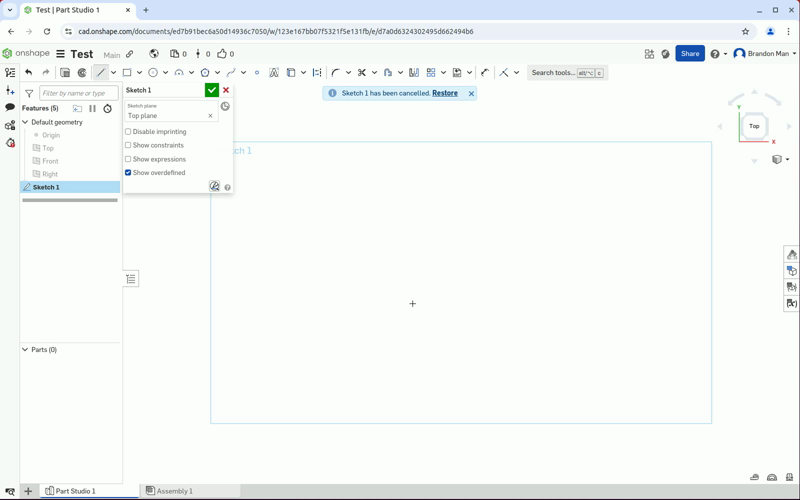
click(412, 303)
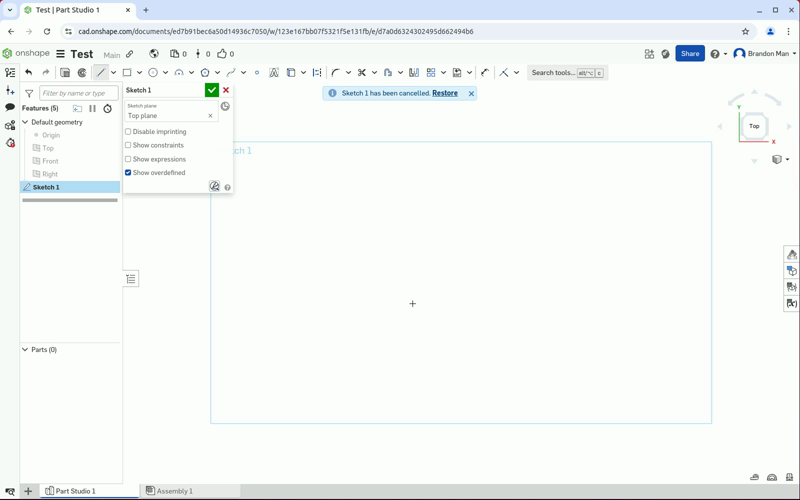
key_up(shift)
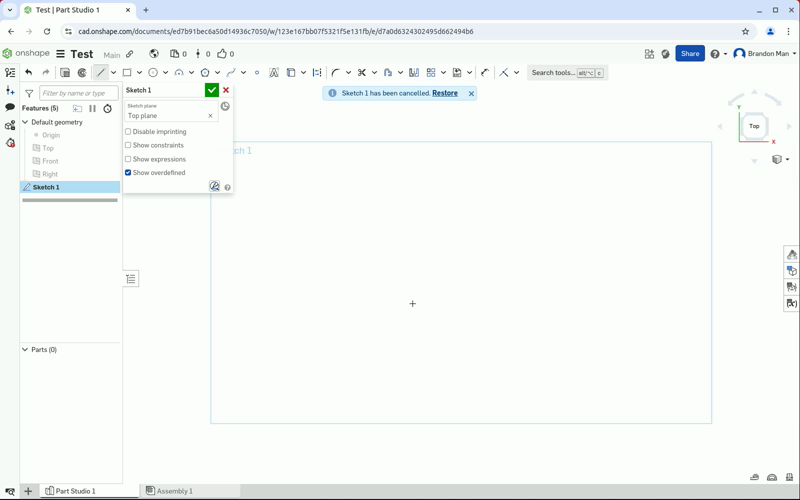
key_down(shift)
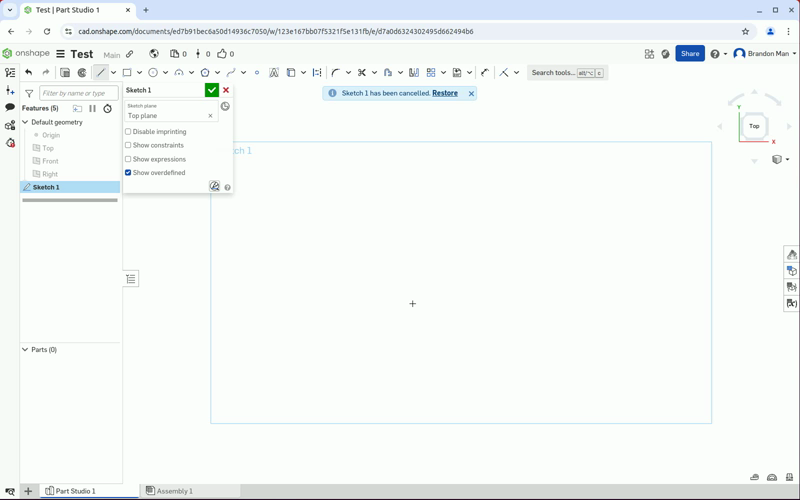
mouse_move(510, 303)
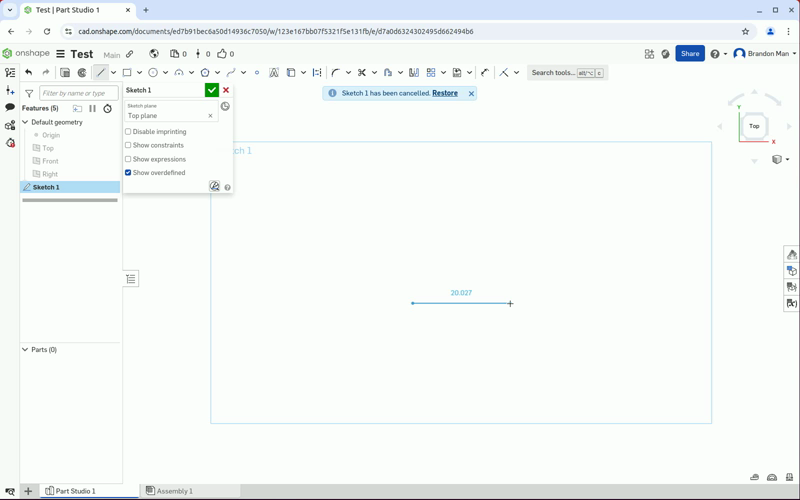
click(510, 303)
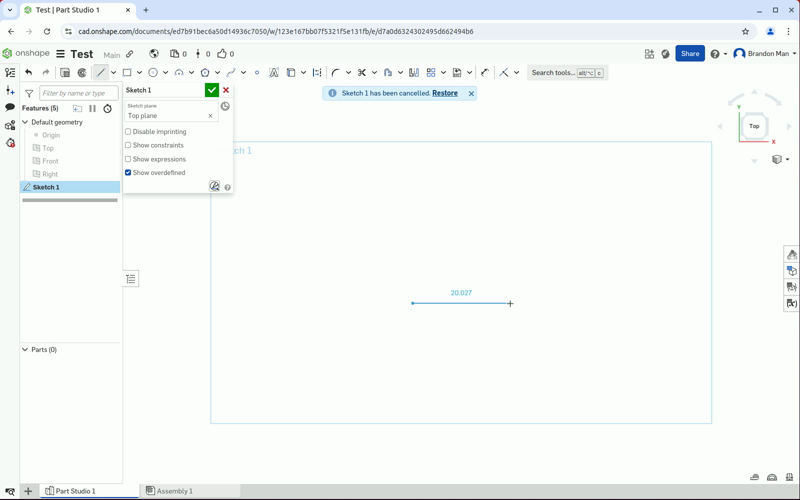
key_up(shift)
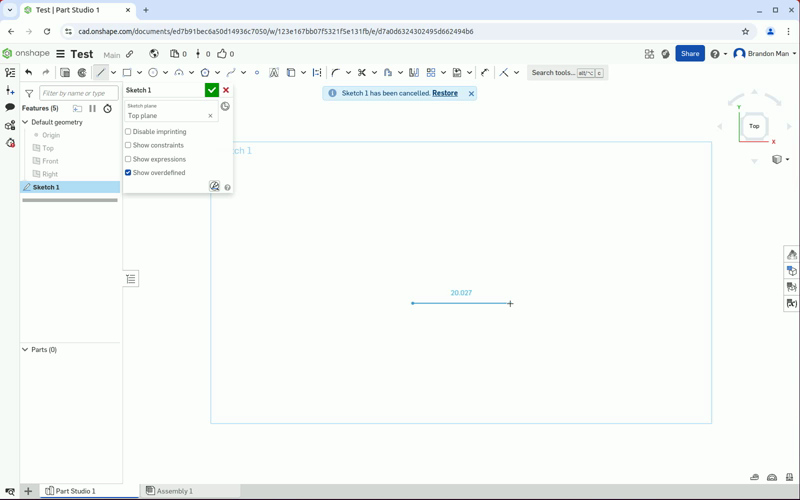
key_down(shift)
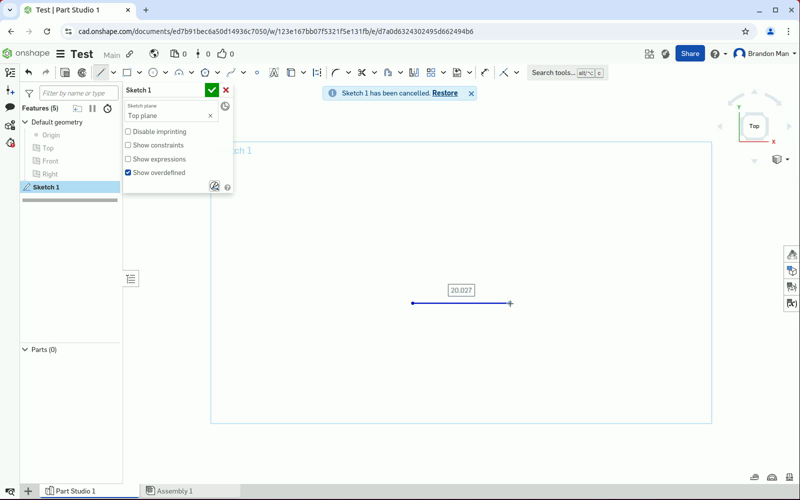
mouse_move(540, 303)
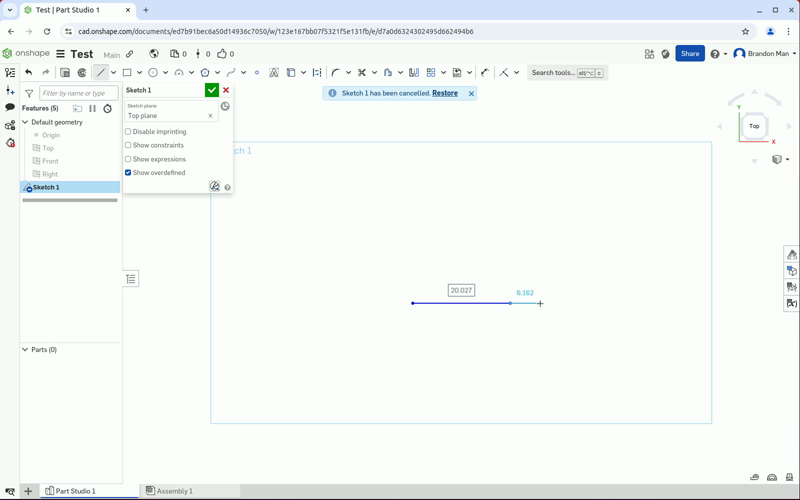
mouse_move(510, 264)
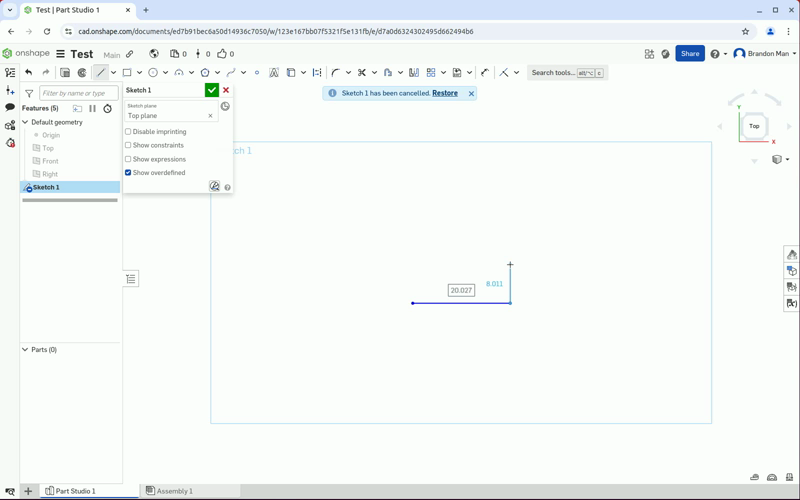
click(510, 264)
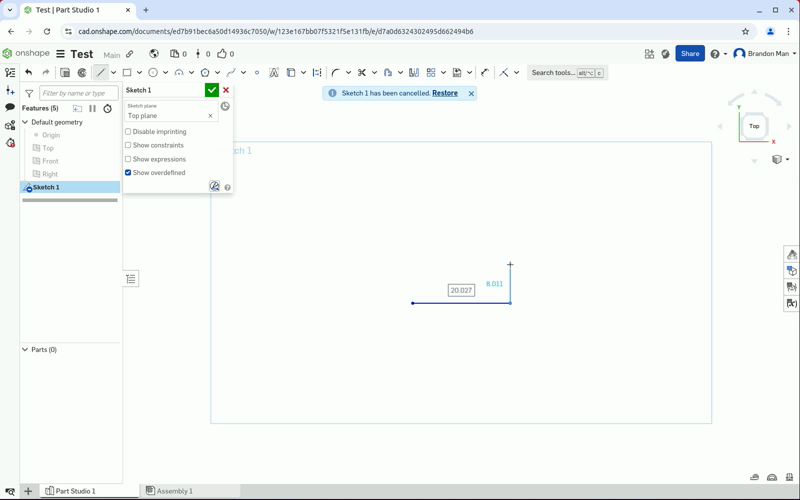
key_up(shift)
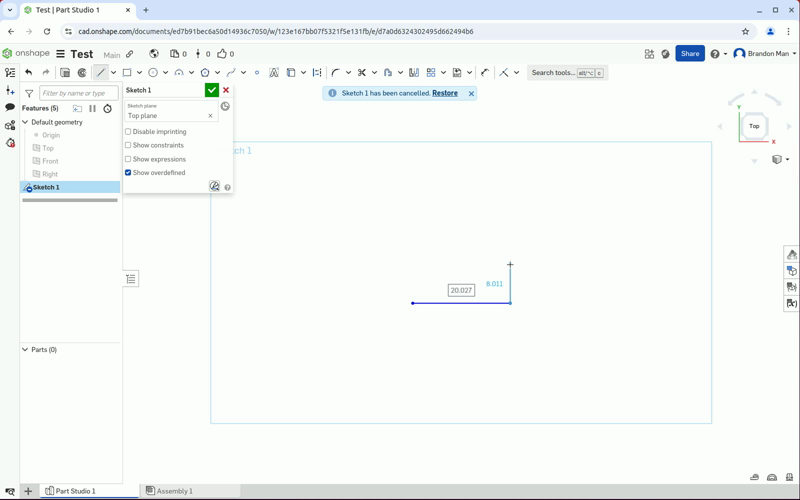
key_down(shift)
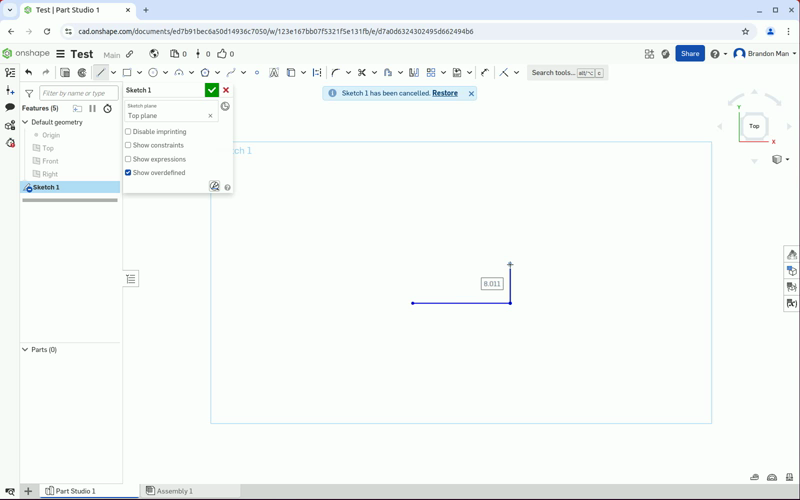
mouse_move(412, 264)
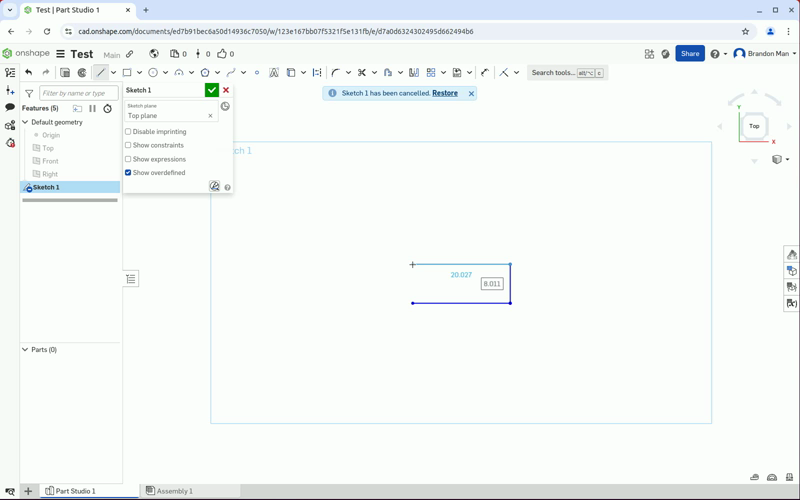
click(412, 264)
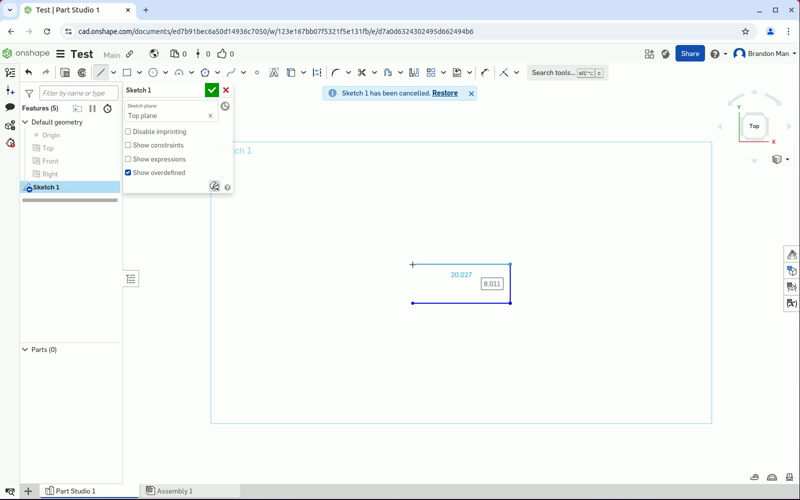
key_up(shift)
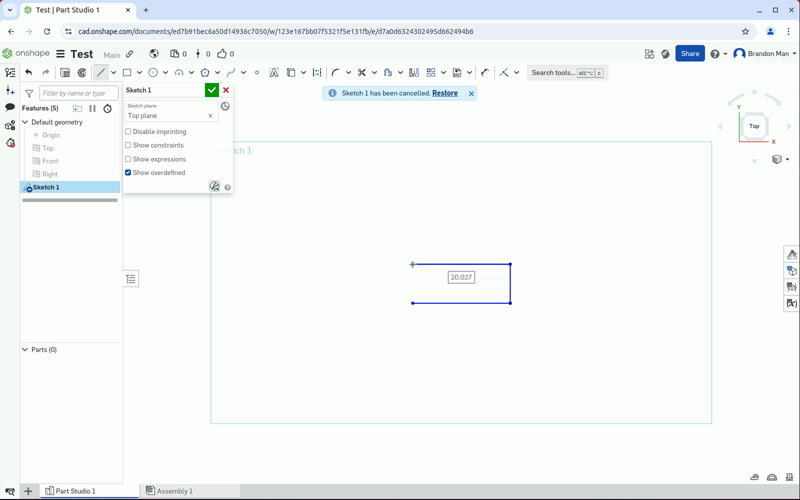
mouse_move(442, 264)
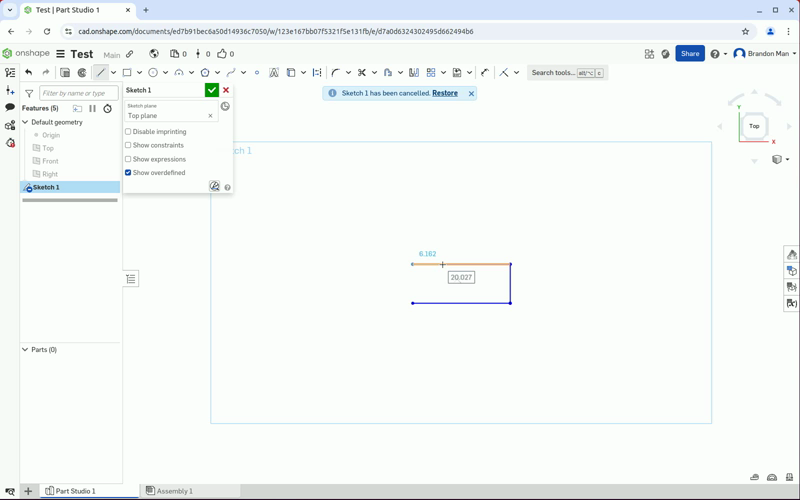
key_down(shift)
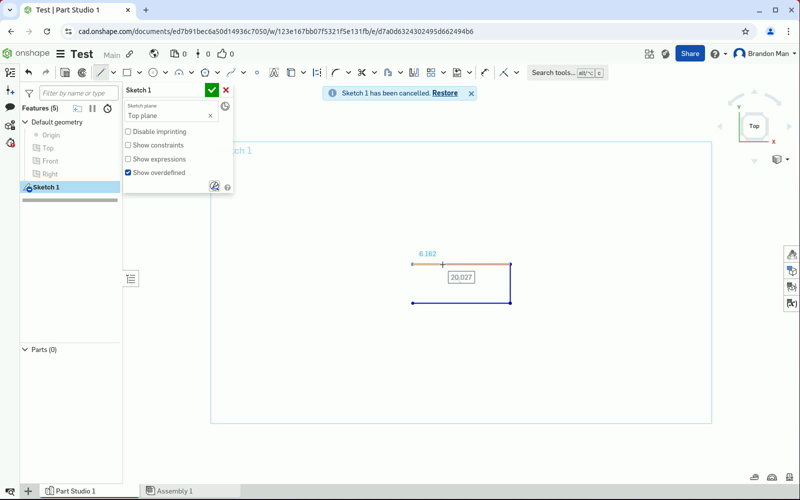
mouse_move(412, 303)
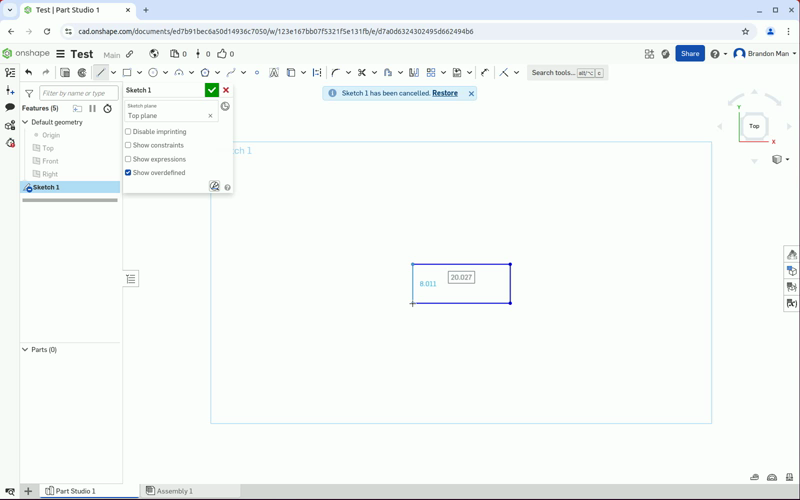
key_up(shift)
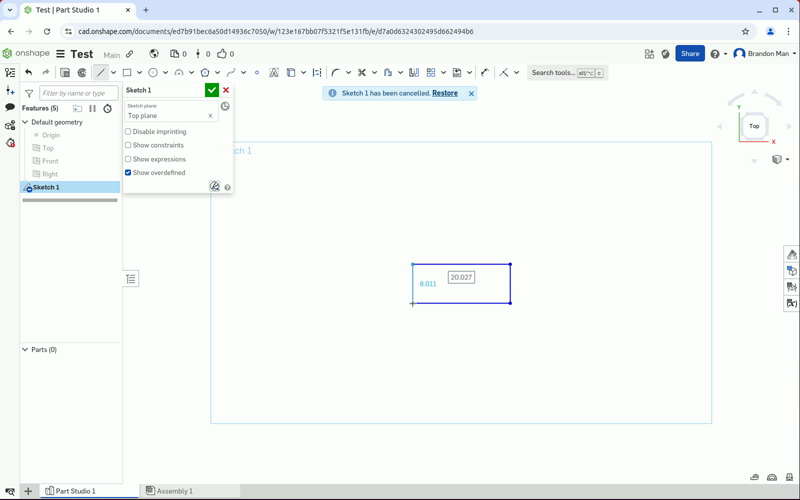
click(412, 303)
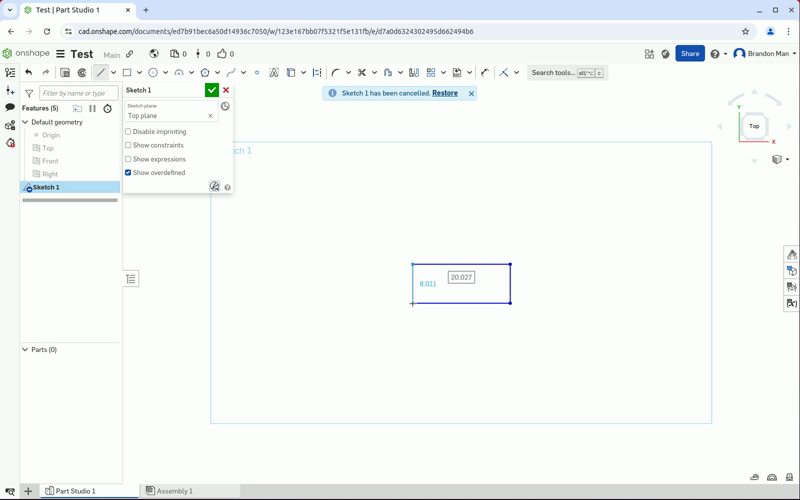
key(esc)
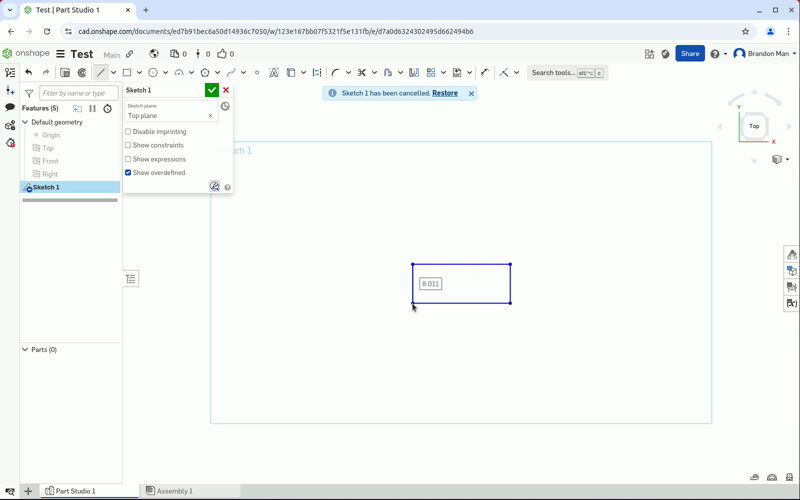
mouse_move(436, 298)
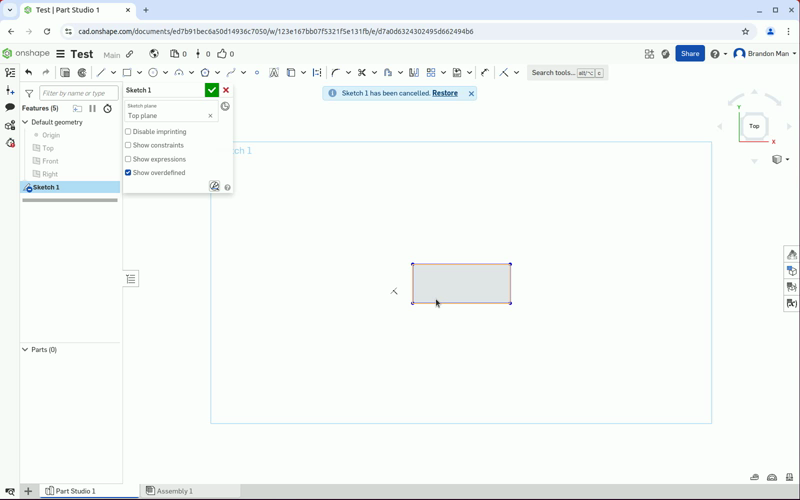
click(436, 298)
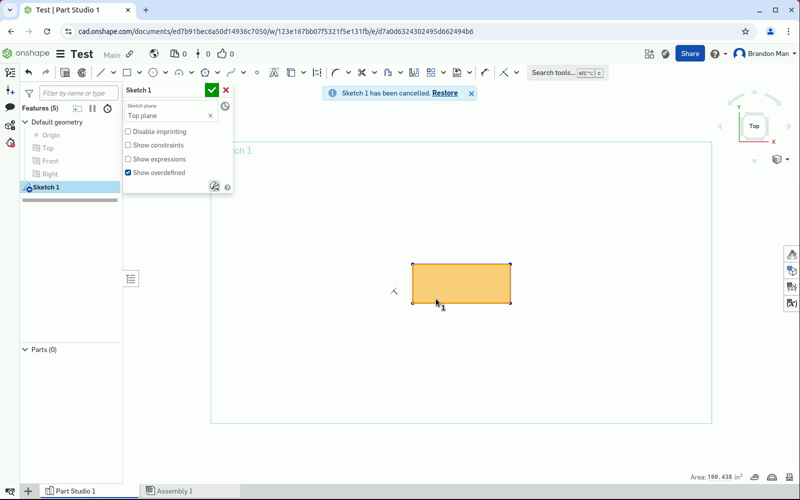
mouse_move(73, 352)
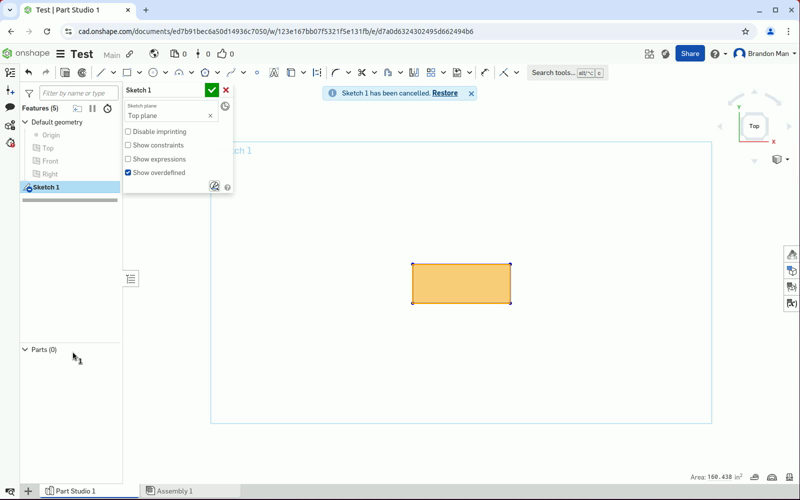
key(shift+y)
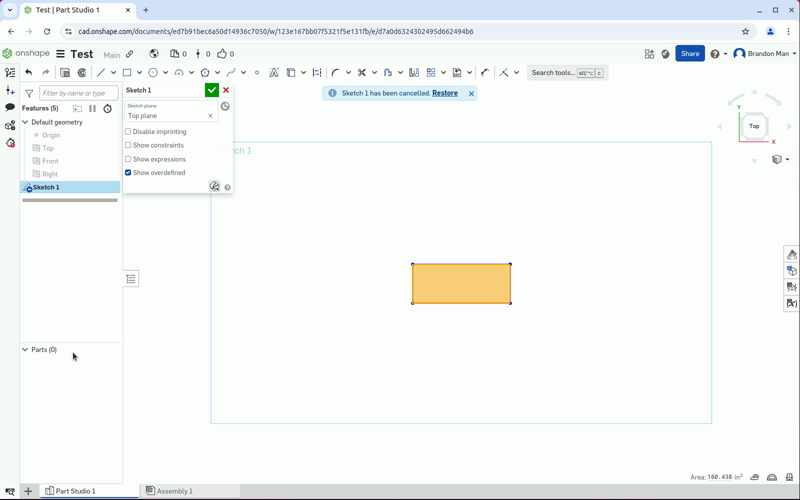
key(shift+e)
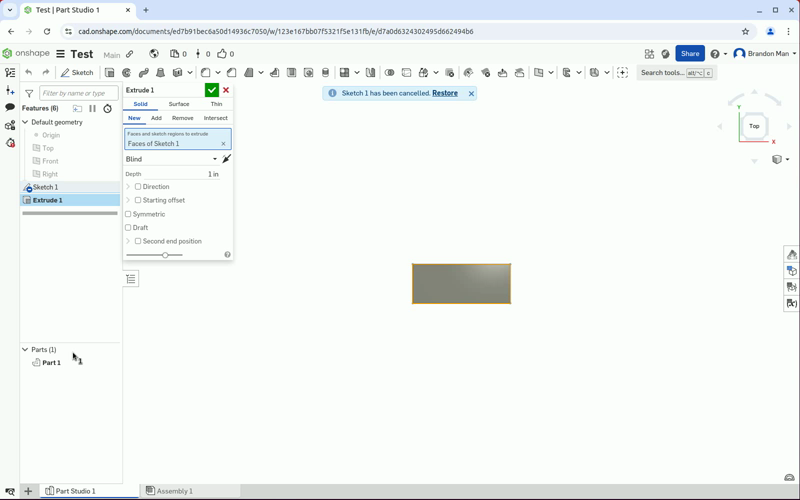
mouse_move(143, 106)
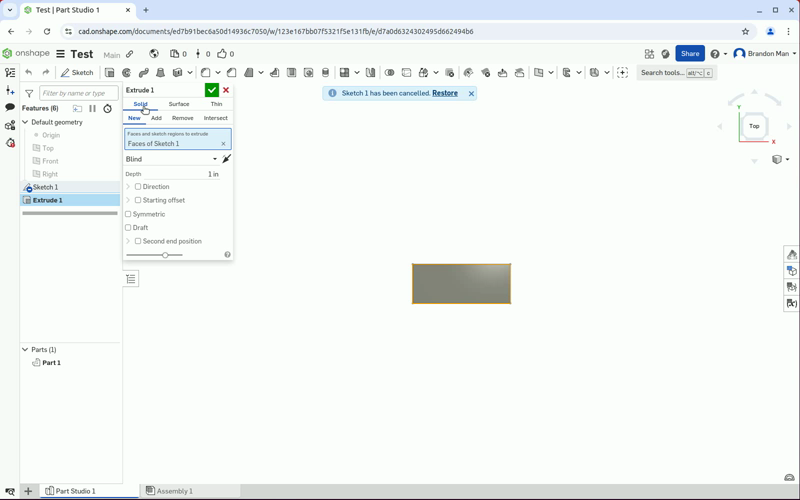
click(143, 106)
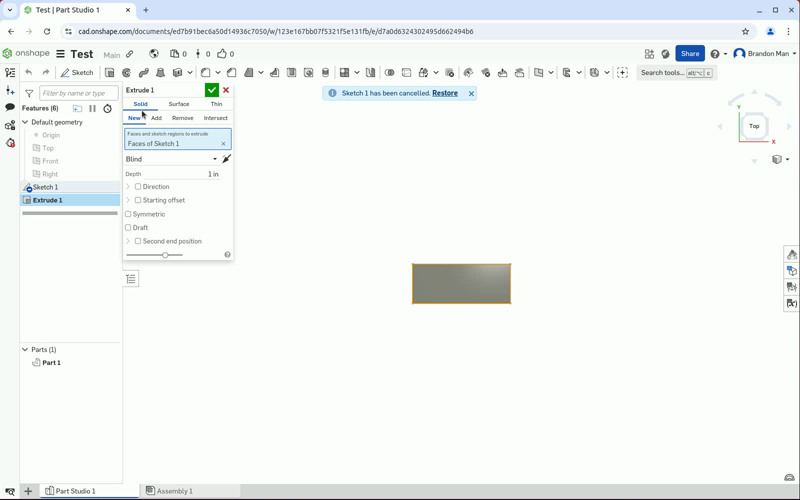
mouse_move(137, 120)
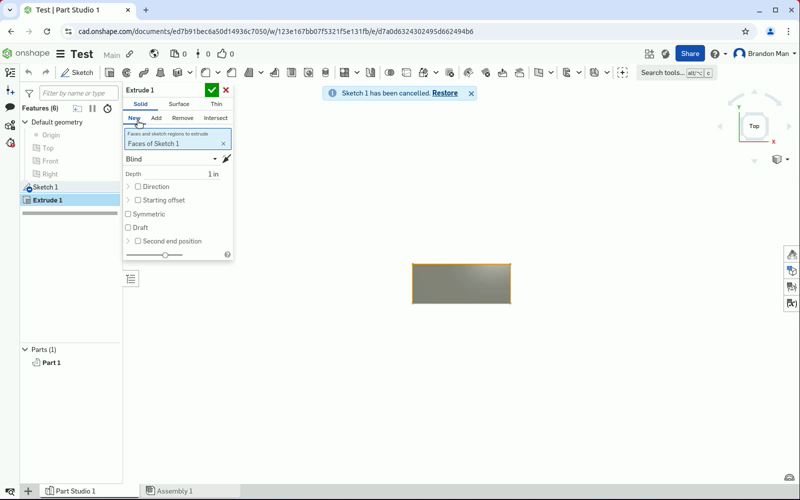
click(137, 120)
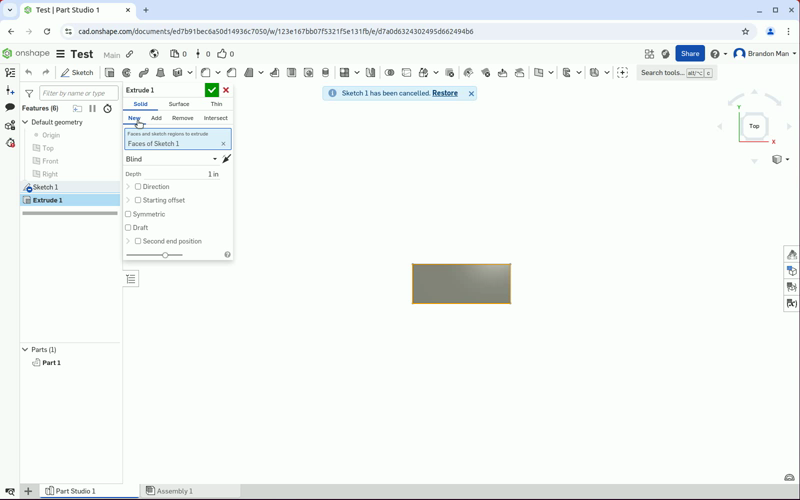
key(tab, 4)
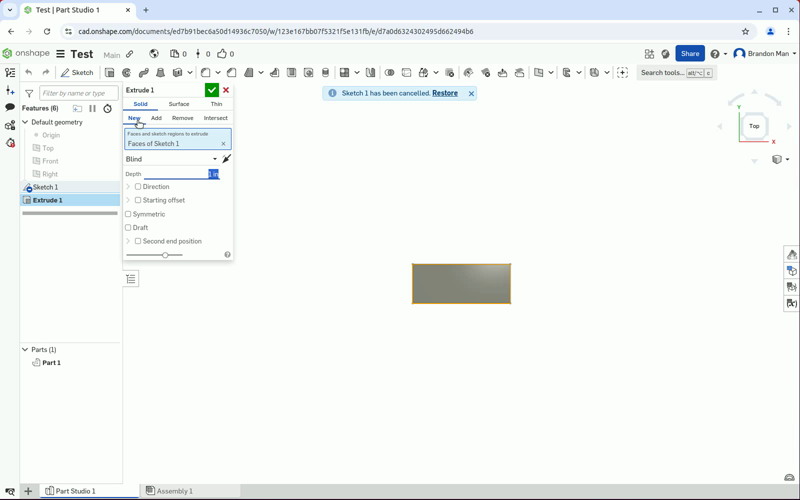
text(0.722)
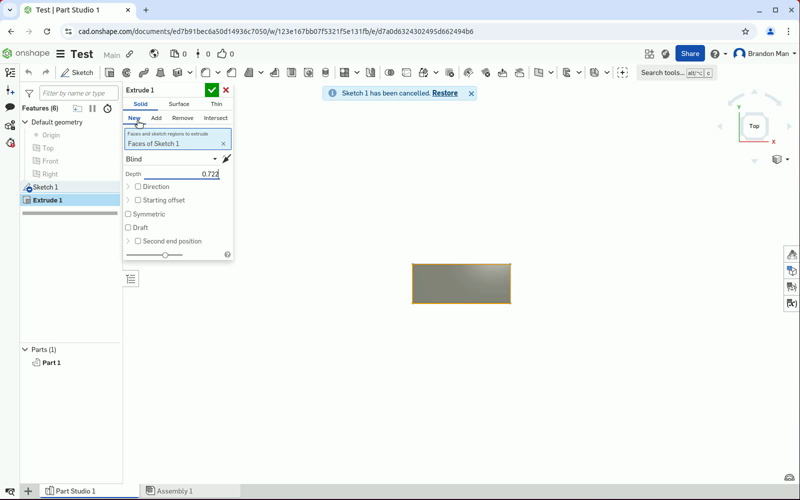
key(enter)
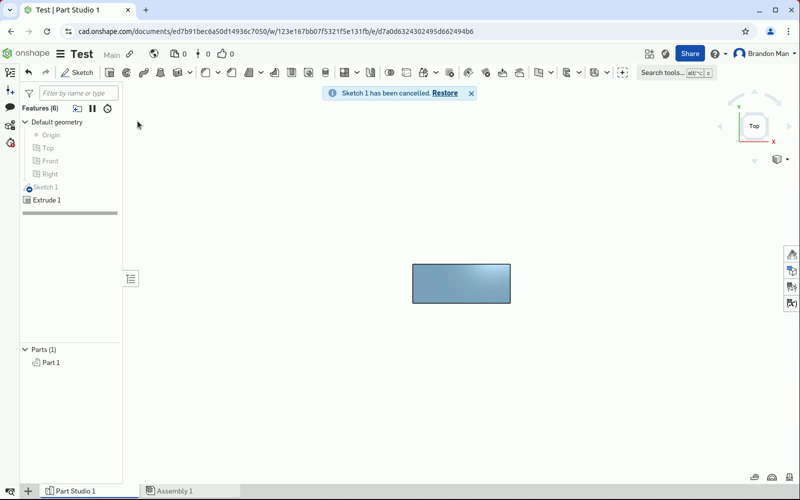
key(shift+h)
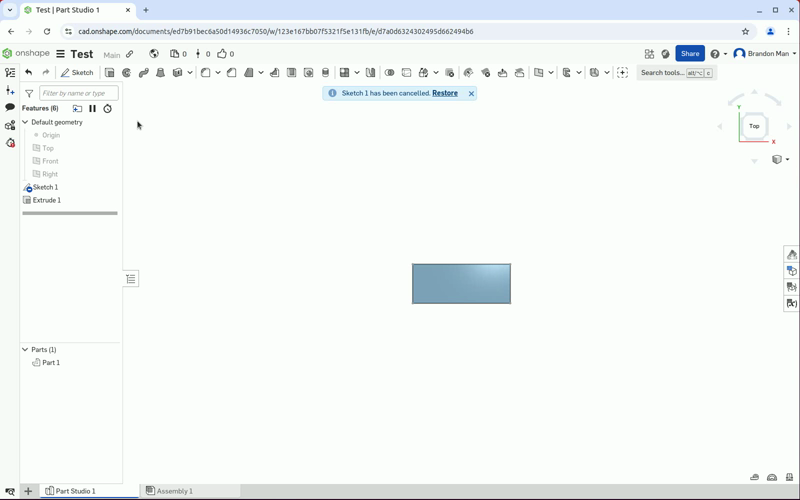
key(shift+h)
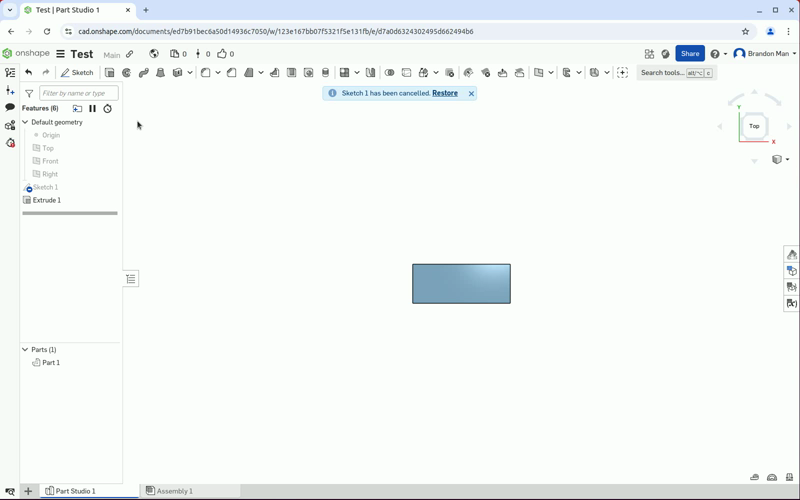
mouse_move(73, 189)
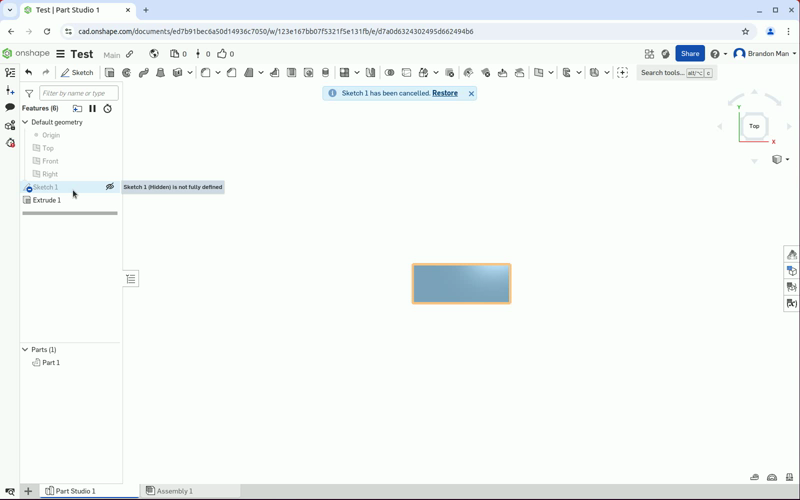
click(73, 189)
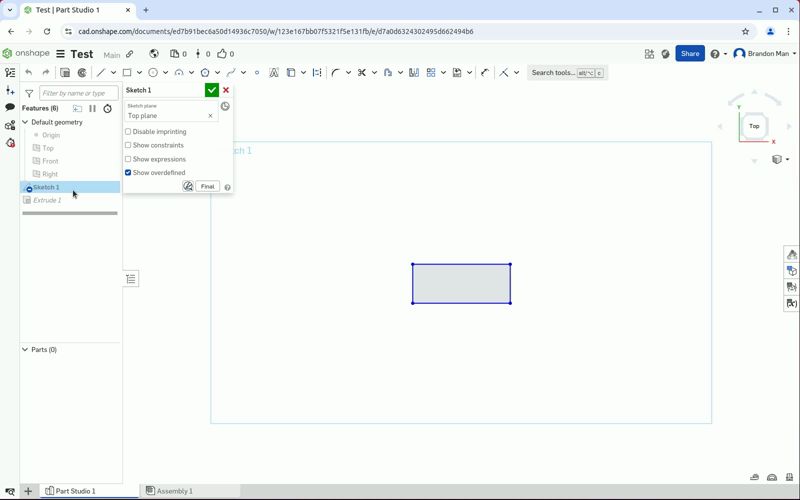
mouse_move(229, 92)
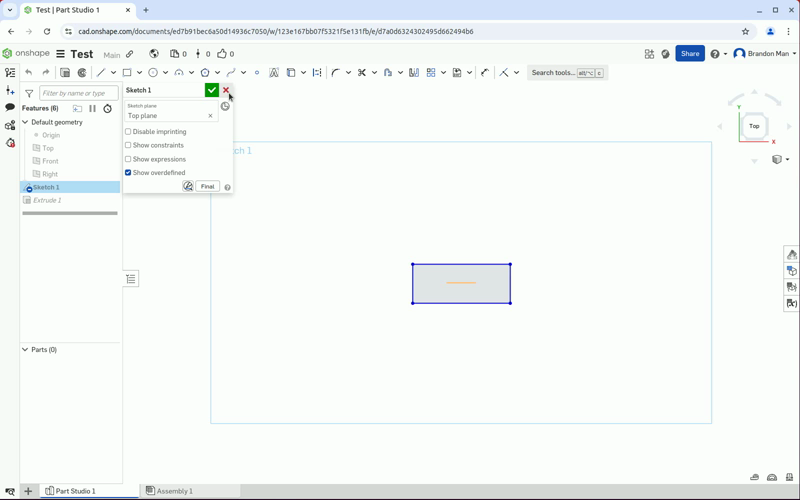
click(229, 92)
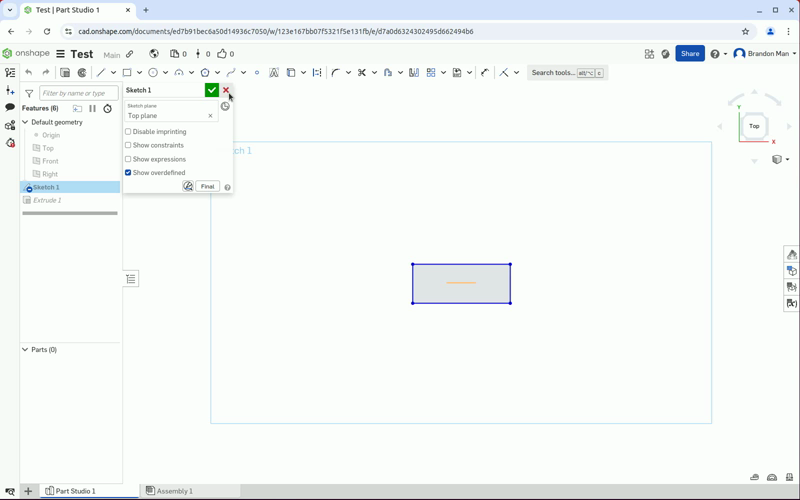
key(shift+s)
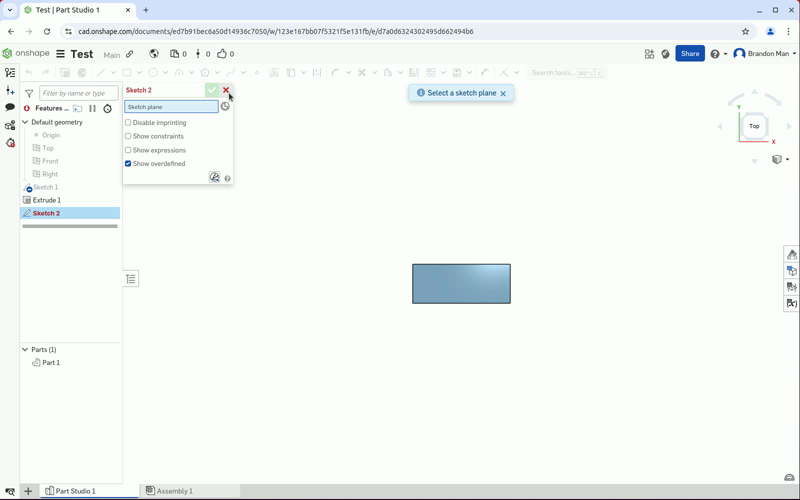
mouse_move(73, 150)
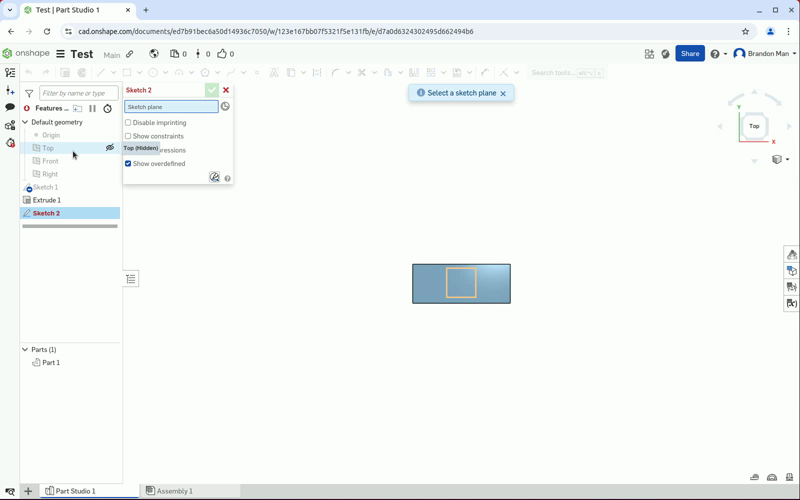
click(73, 150)
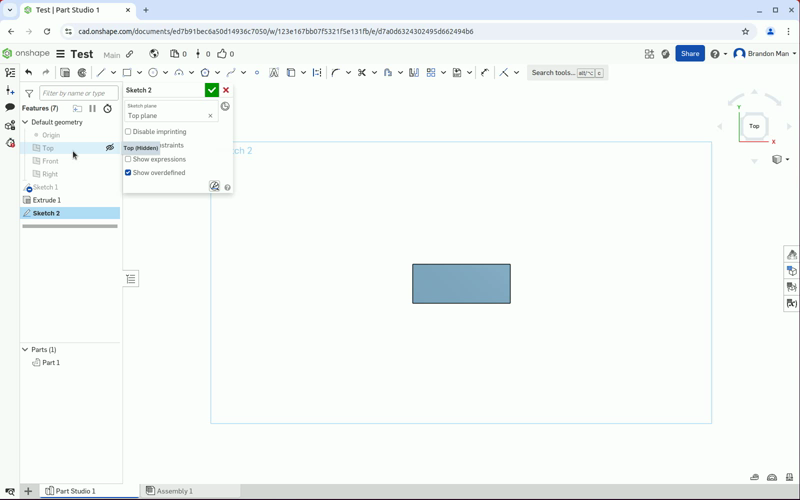
mouse_move(73, 352)
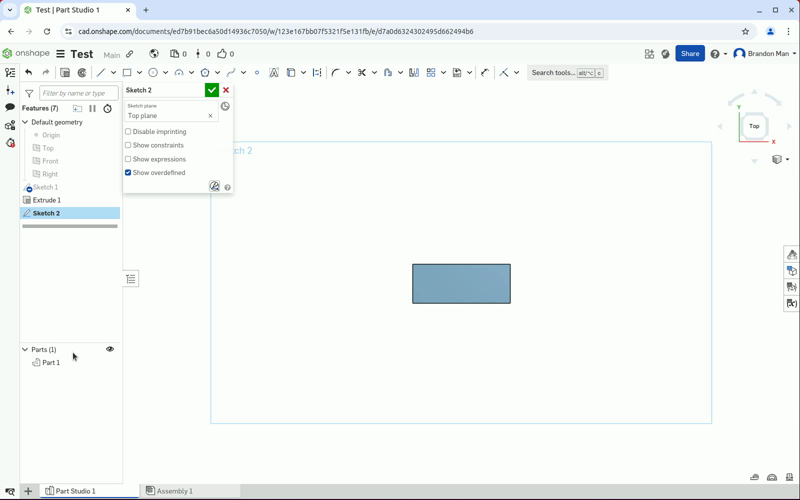
key(y)
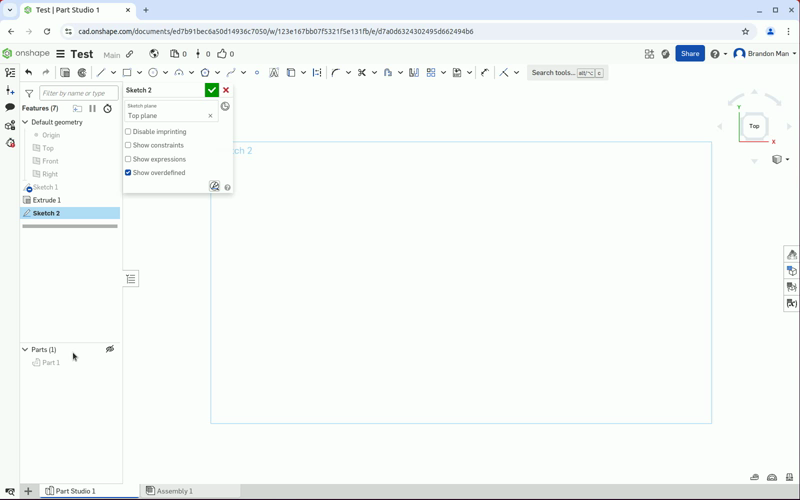
key(l)
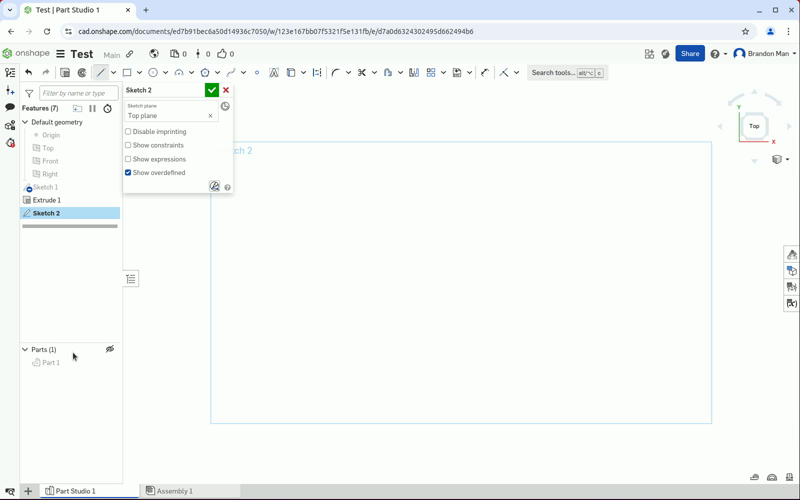
key_down(shift)
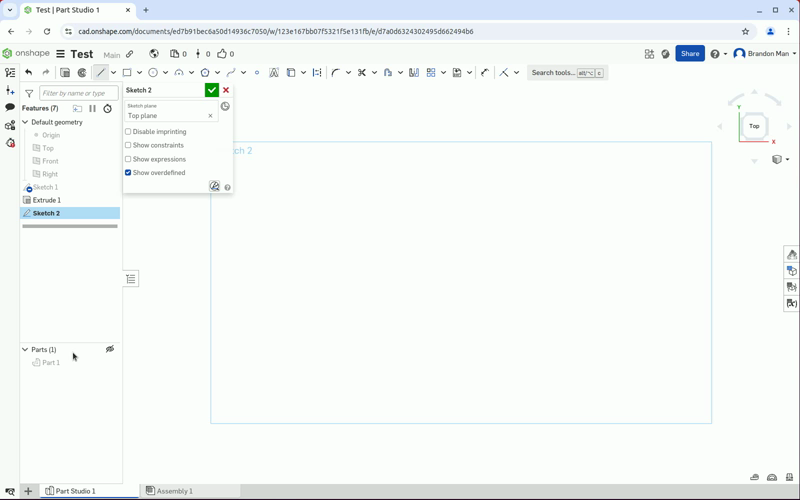
mouse_move(348, 361)
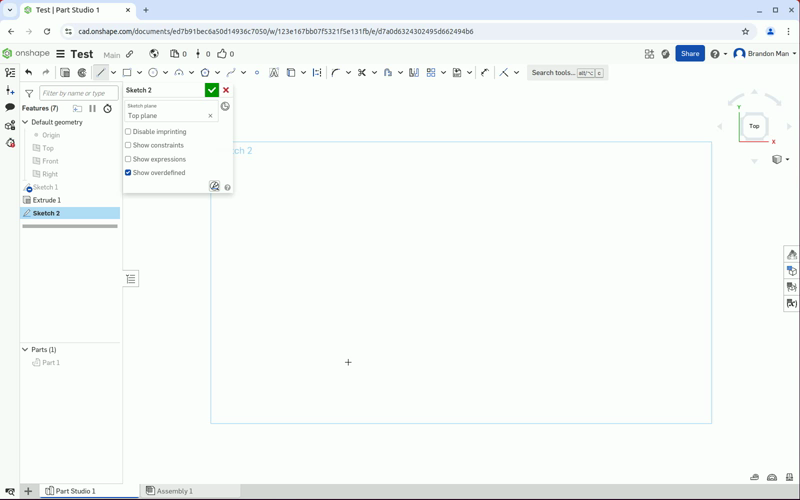
click(348, 361)
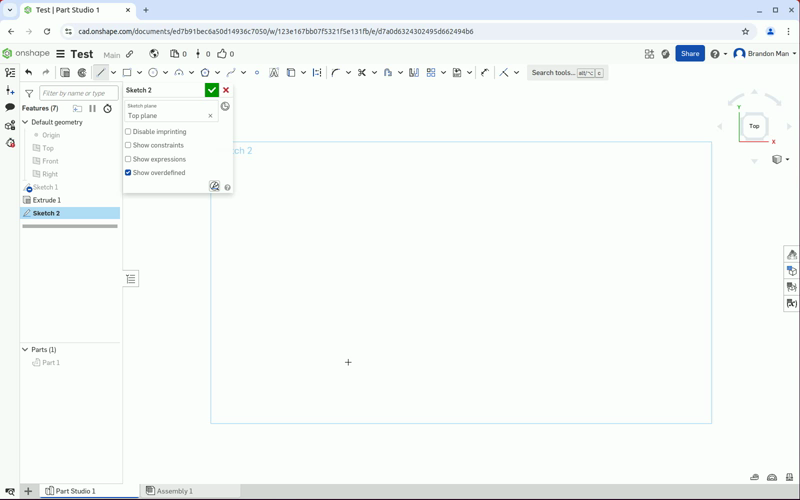
key_up(shift)
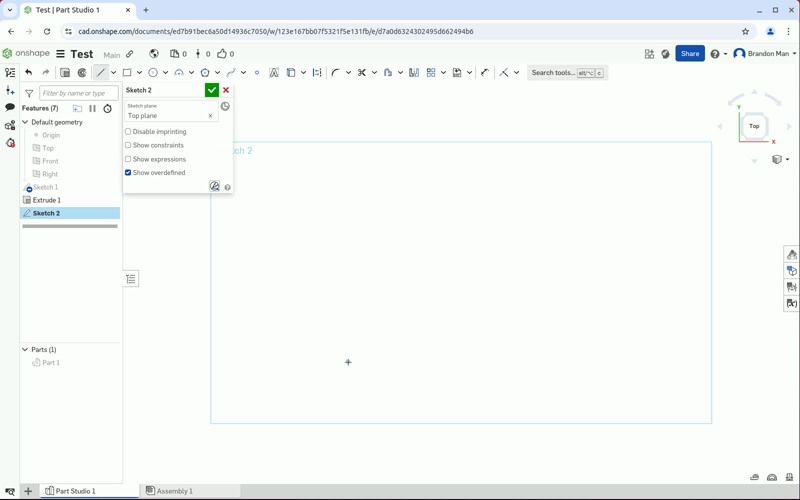
key_down(shift)
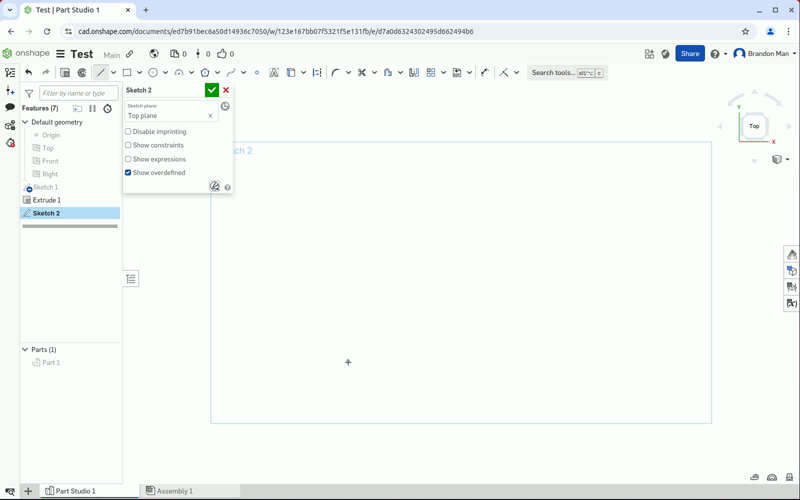
mouse_move(420, 361)
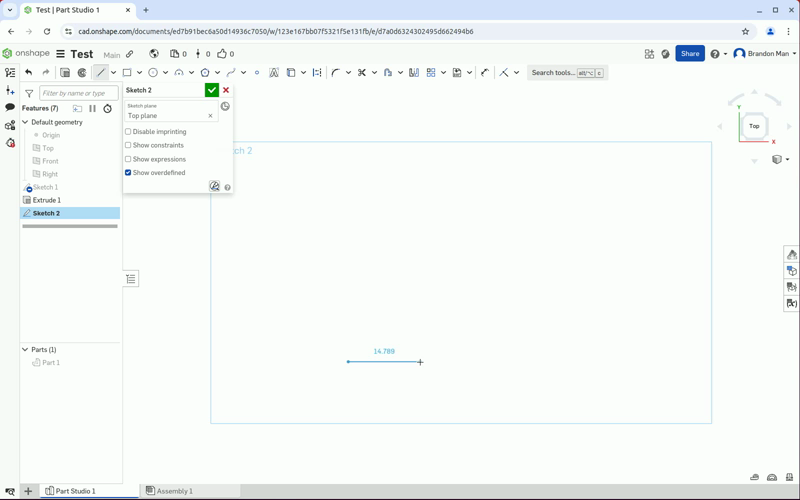
click(420, 361)
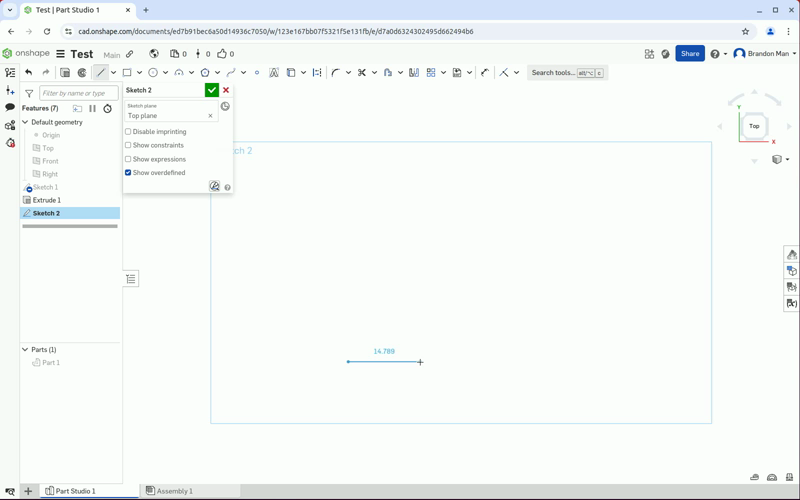
key_up(shift)
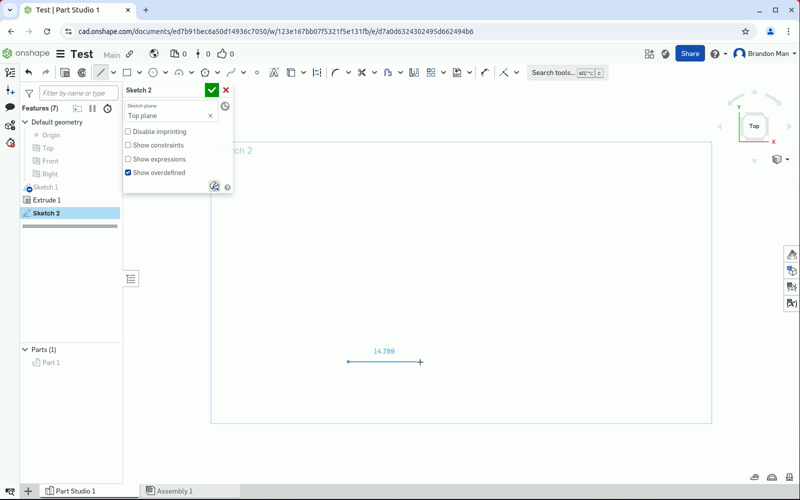
key_down(shift)
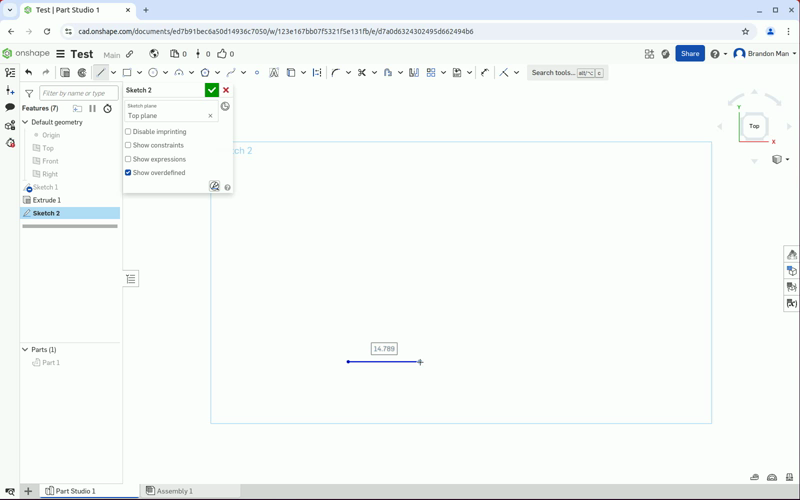
mouse_move(450, 361)
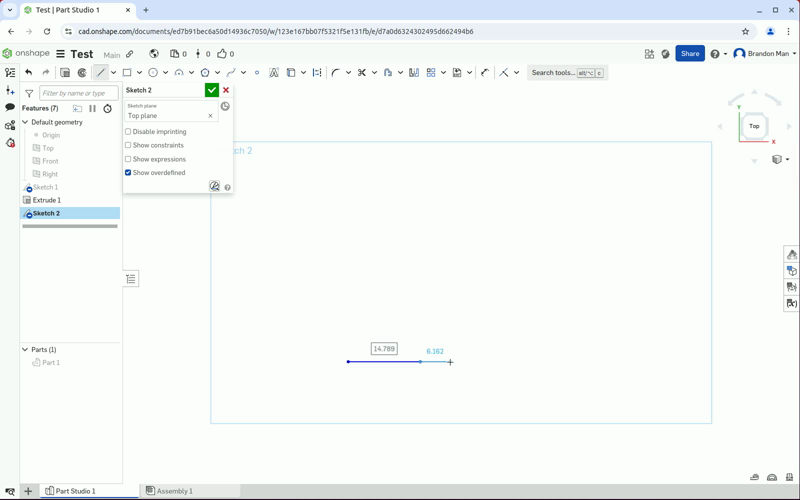
mouse_move(420, 335)
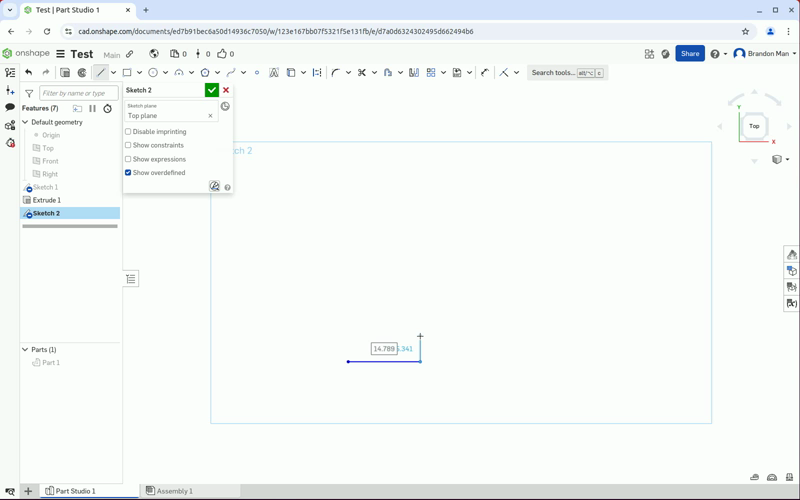
click(420, 335)
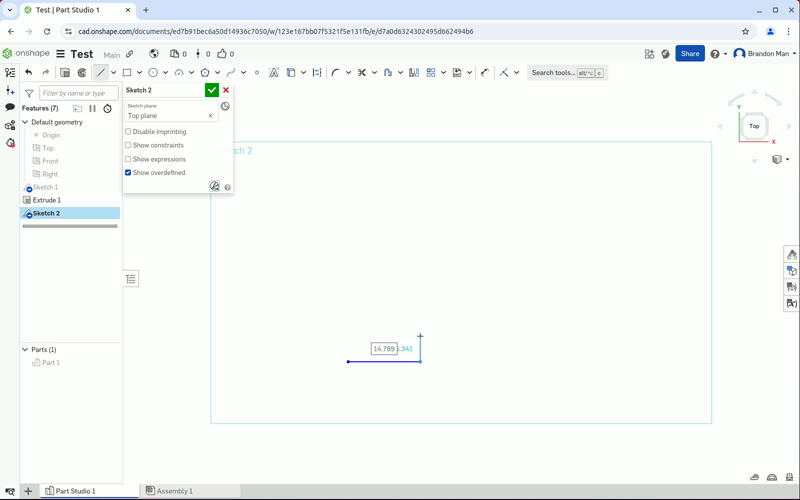
key_up(shift)
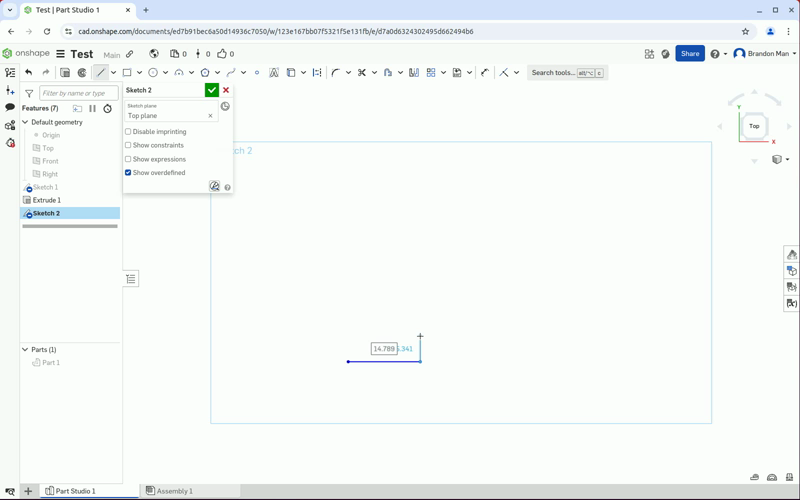
key_down(shift)
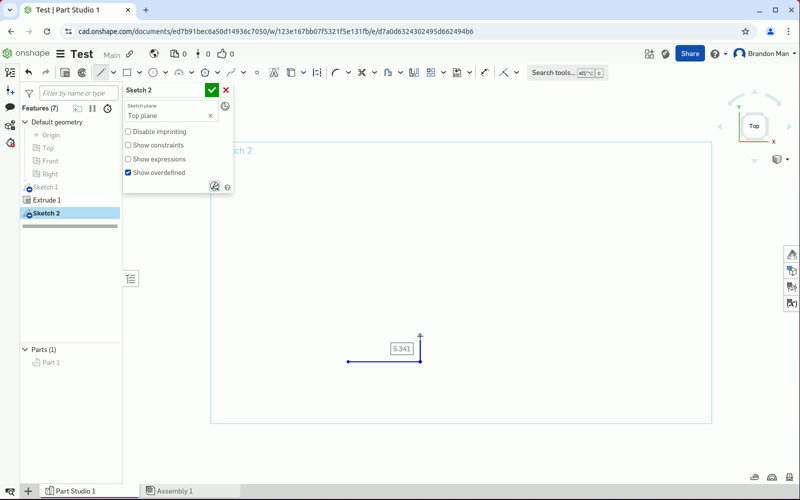
mouse_move(348, 335)
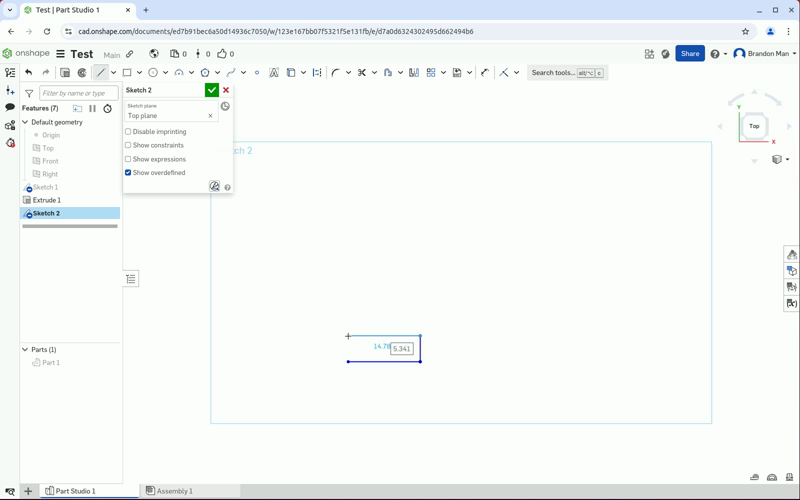
click(348, 335)
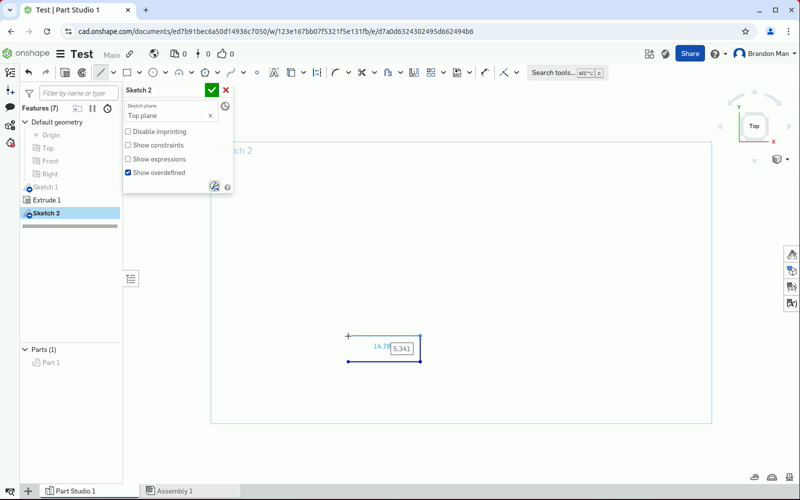
key_up(shift)
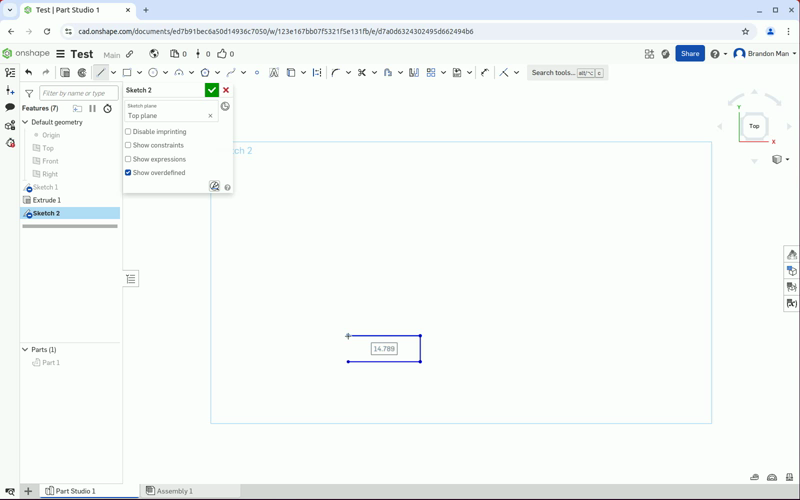
mouse_move(378, 335)
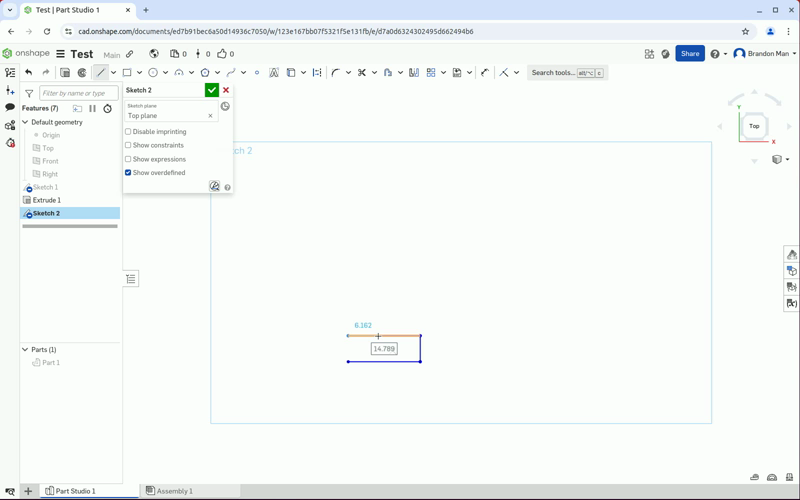
key_down(shift)
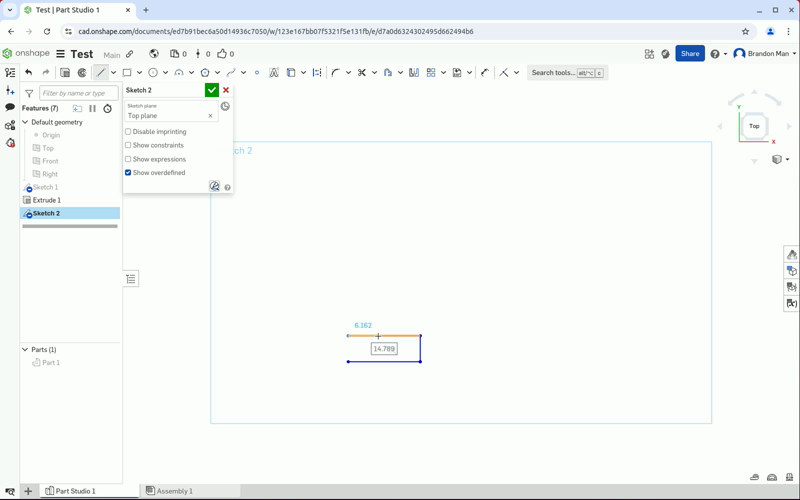
mouse_move(348, 361)
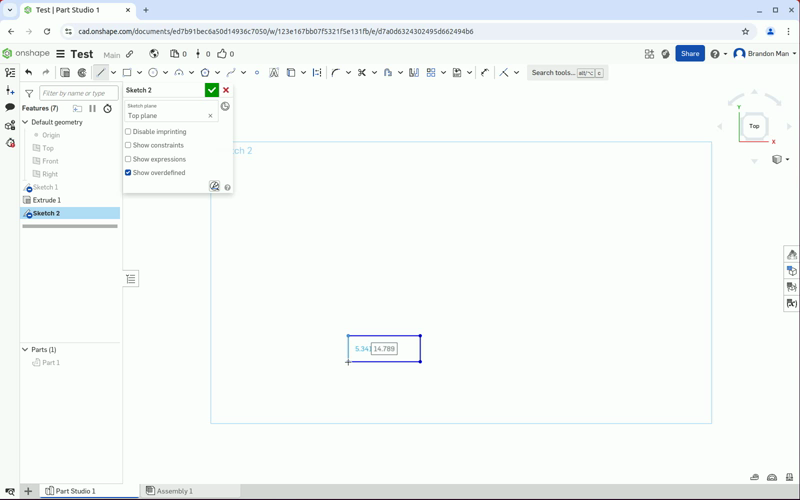
key_up(shift)
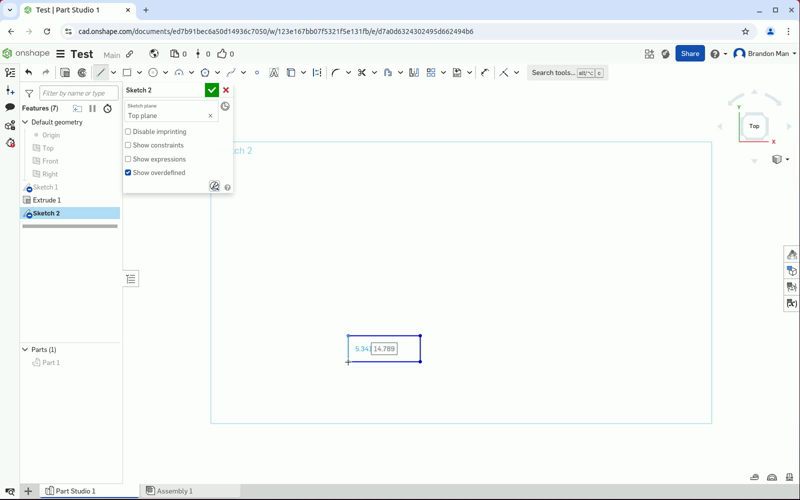
click(348, 361)
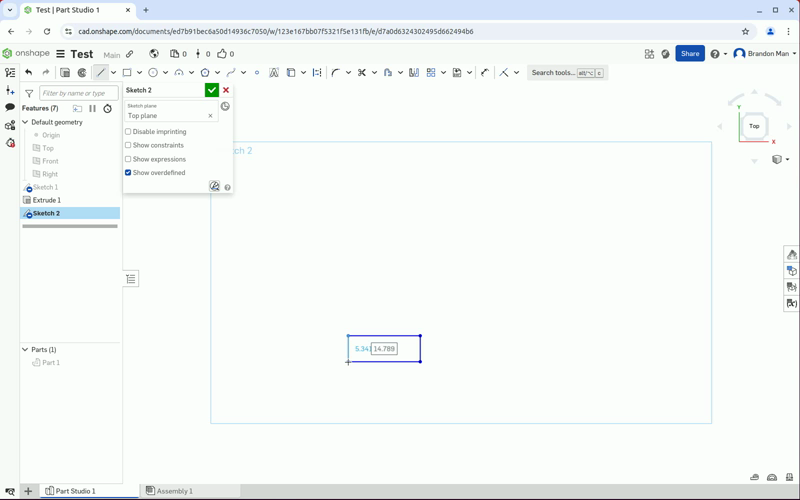
key(esc)
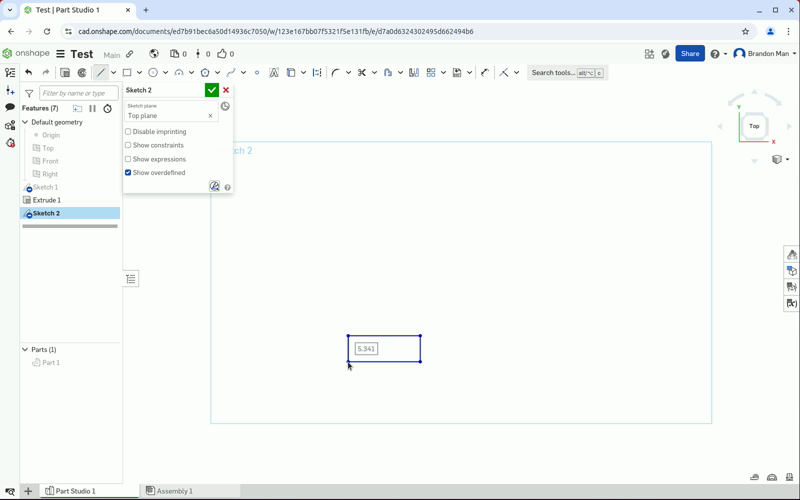
mouse_move(395, 353)
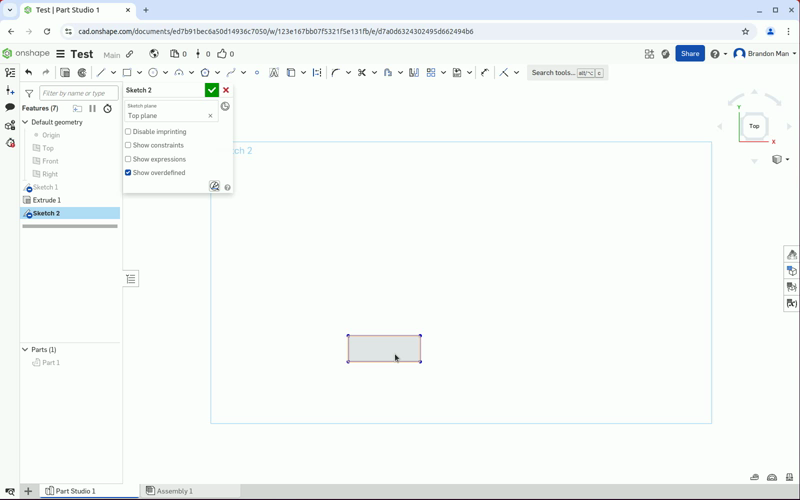
click(395, 353)
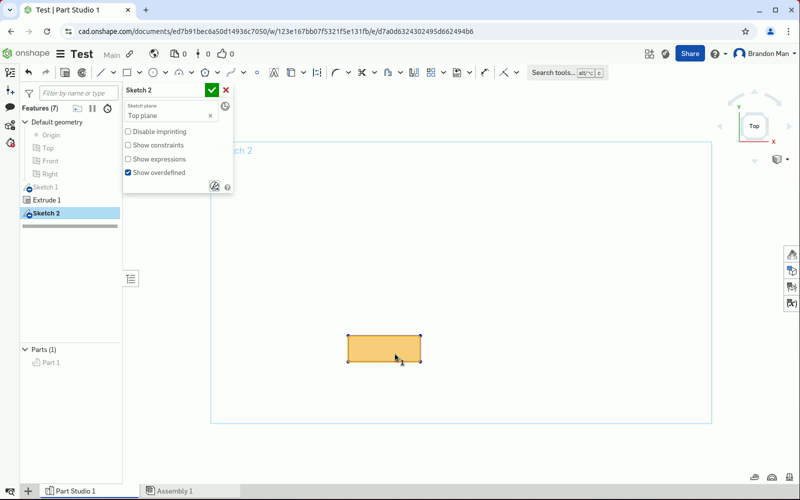
mouse_move(73, 352)
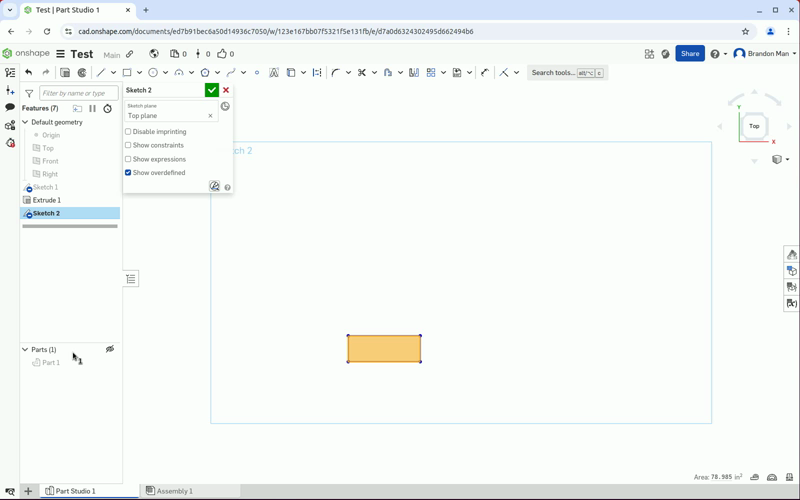
key(shift+y)
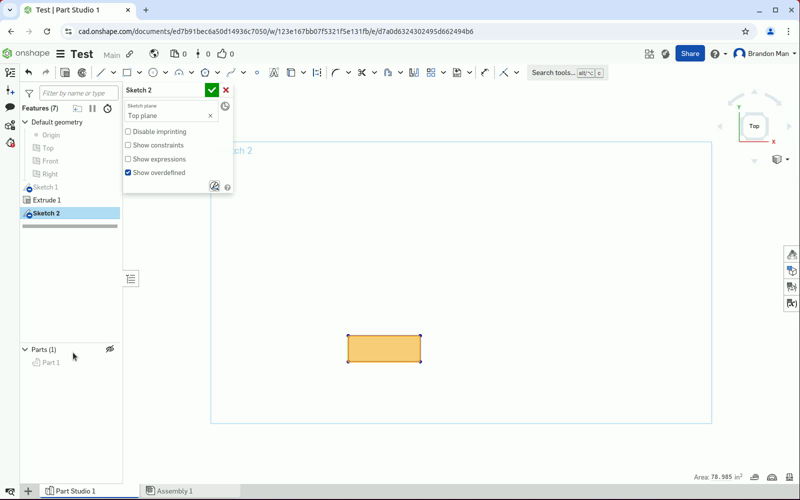
key(shift+e)
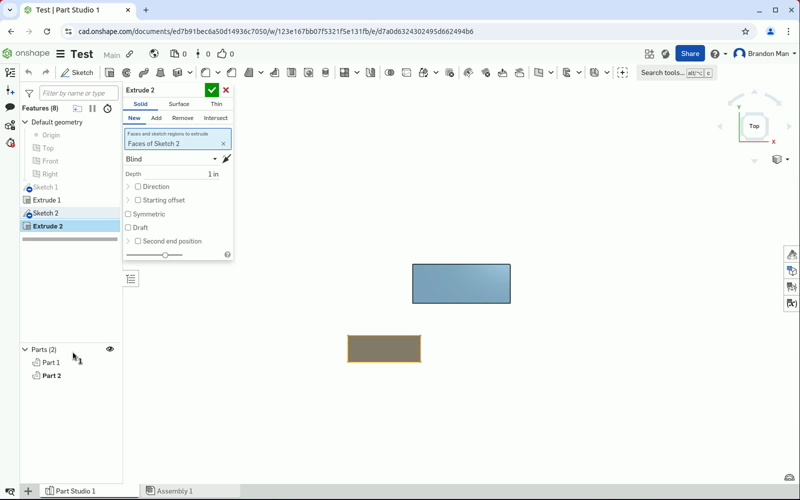
mouse_move(143, 106)
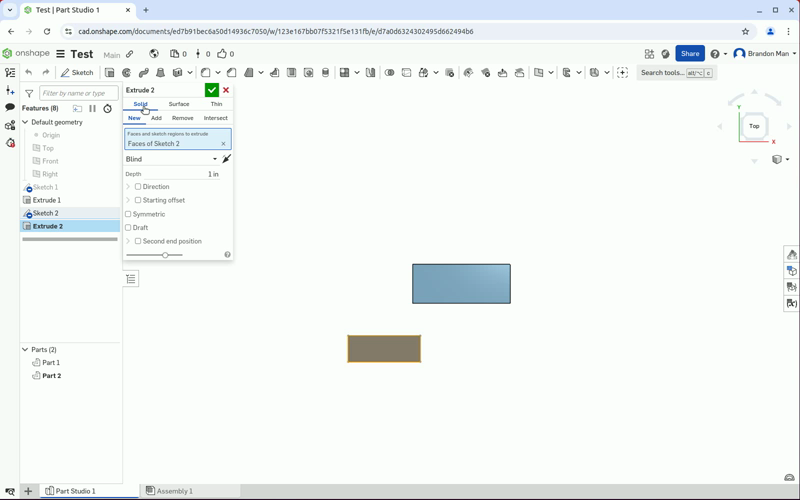
click(143, 106)
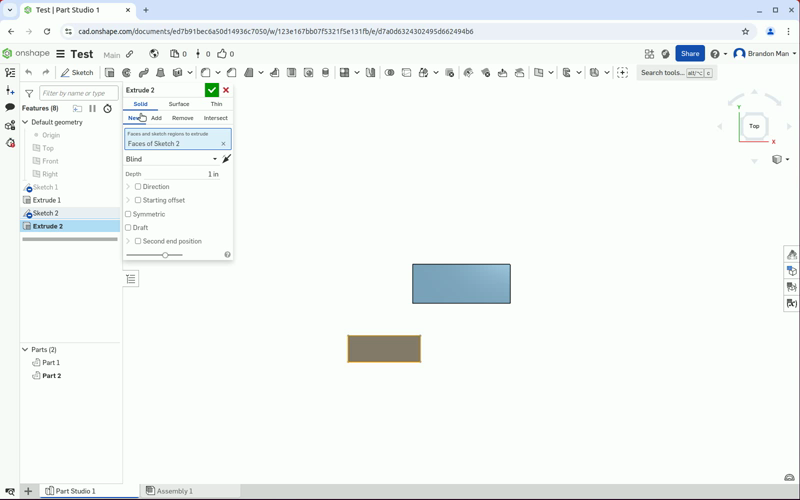
mouse_move(137, 120)
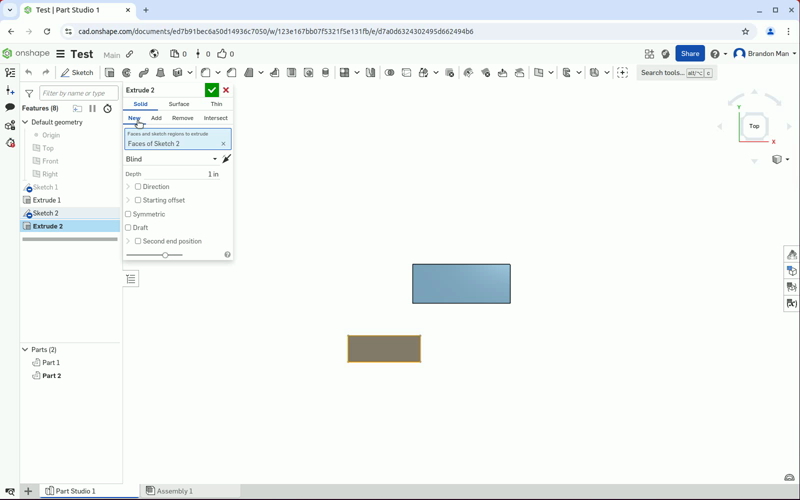
click(137, 120)
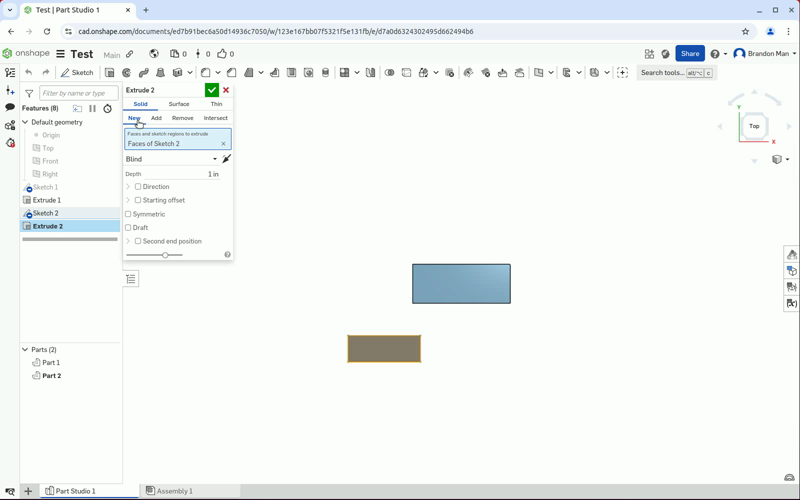
key(tab, 4)
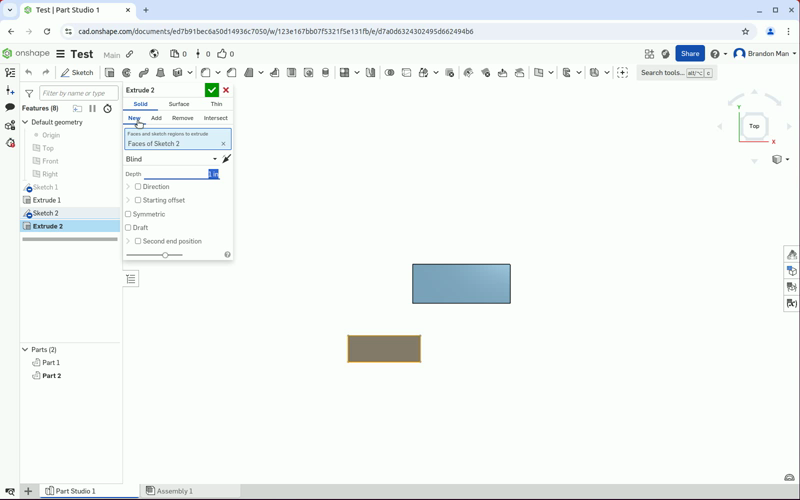
text(0.722)
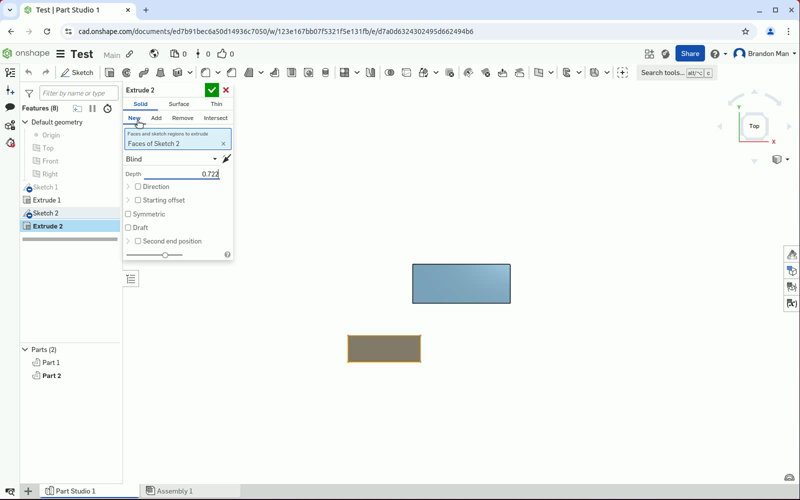
key(enter)
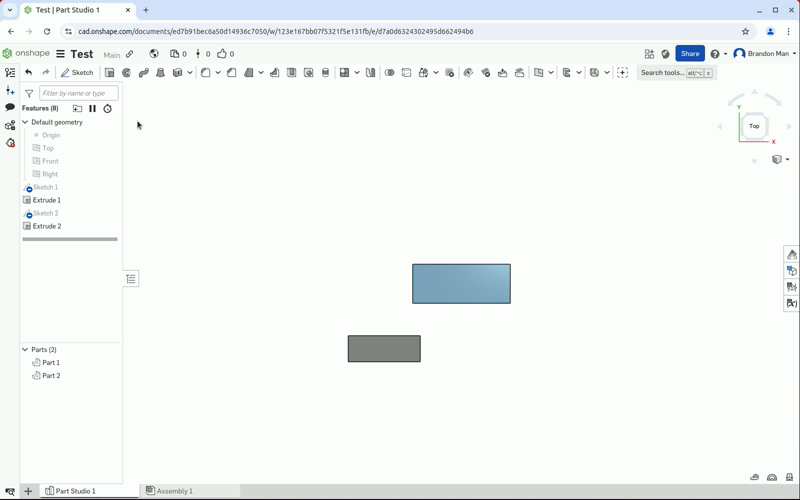
key(shift+h)
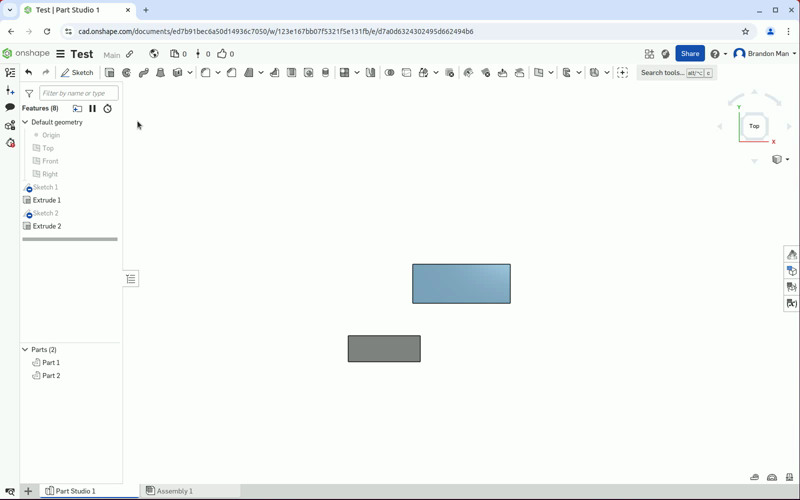
key(shift+h)
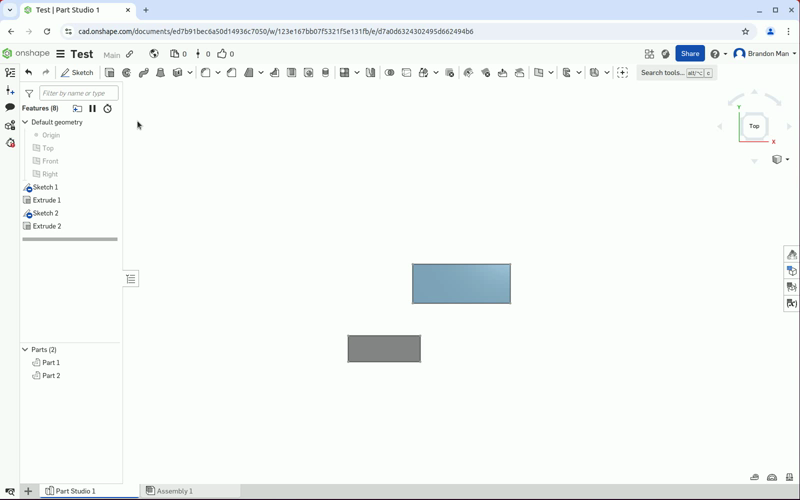
key(shift+7)
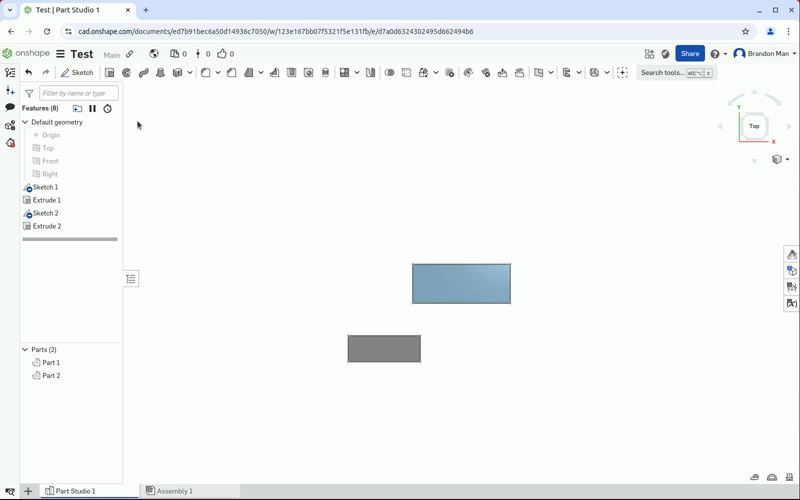
key(up, 3)
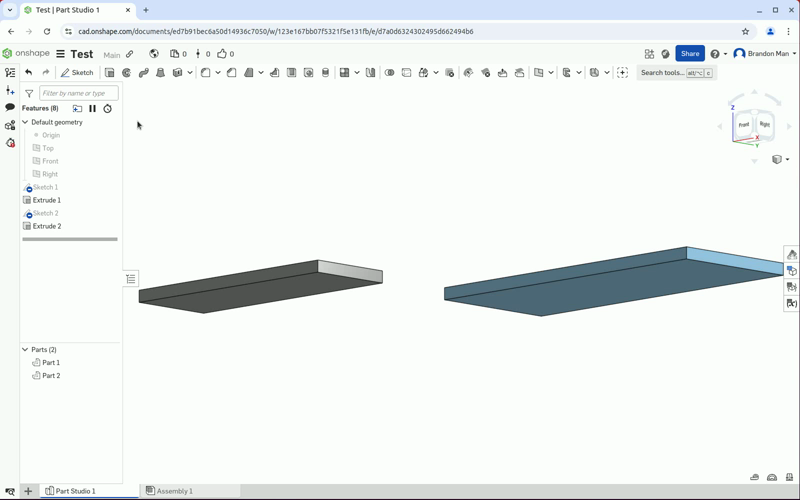
key(left, 3)
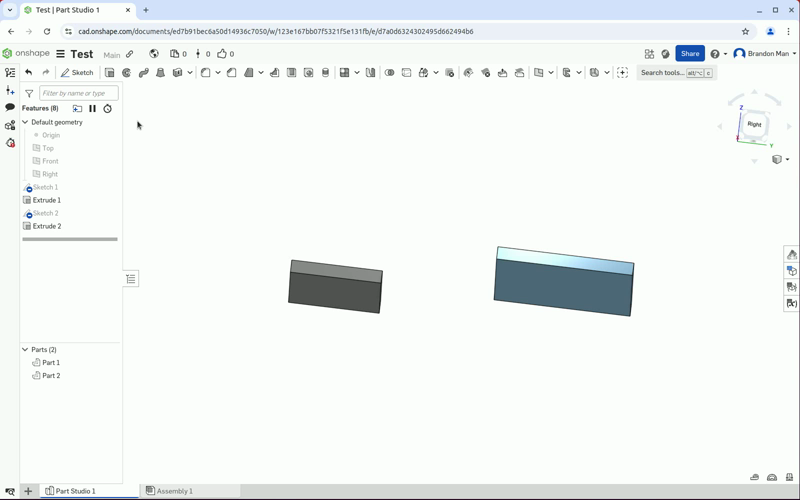
key(right, 3)
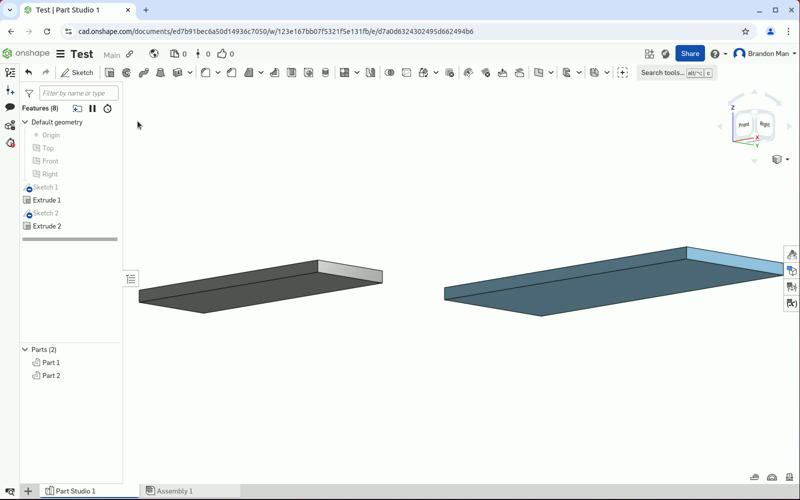
key(down, 3)
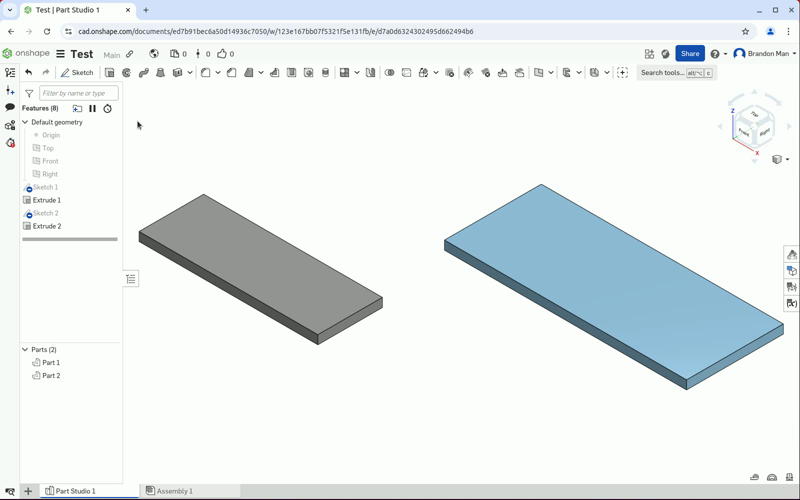
mouse_move(73, 189)
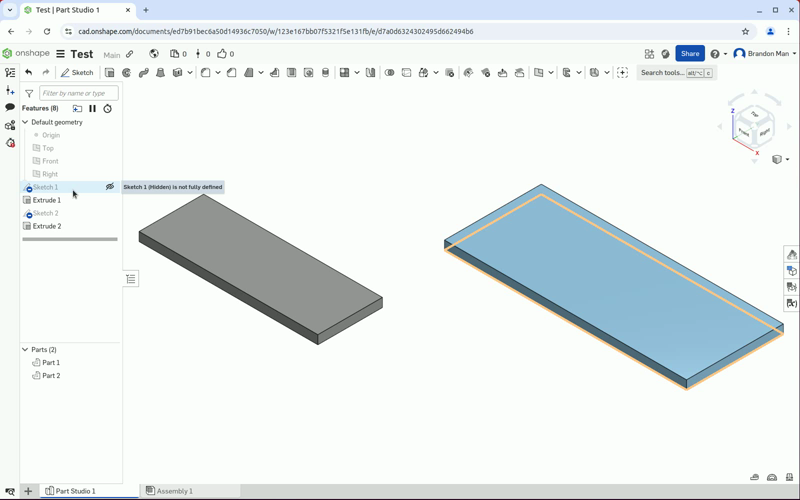
click(73, 189)